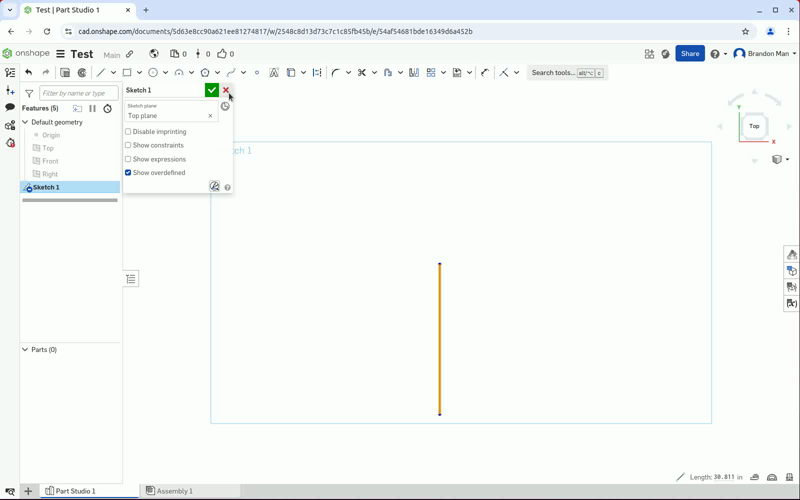
key(shift+h)
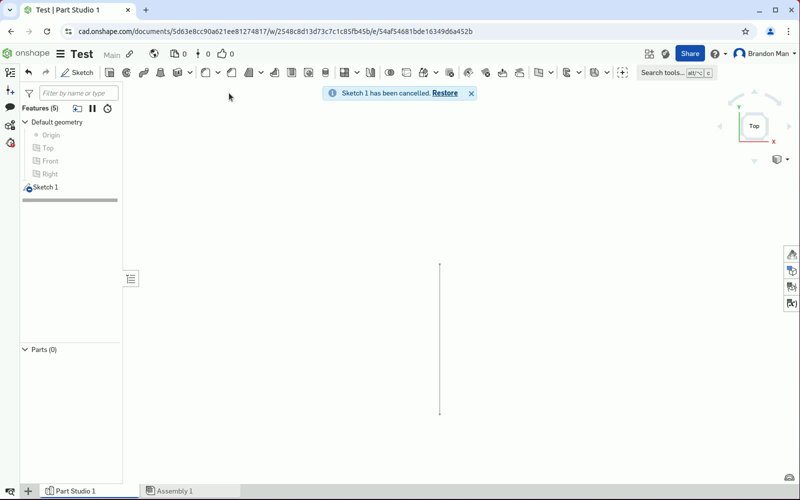
mouse_move(73, 352)
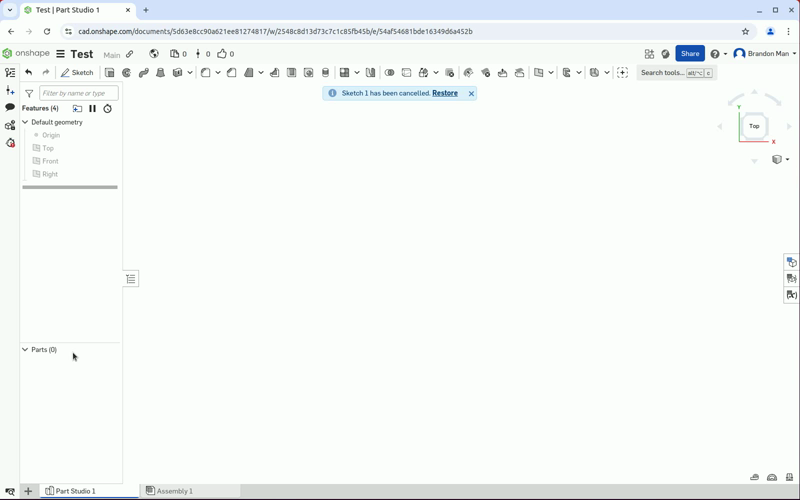
key(y)
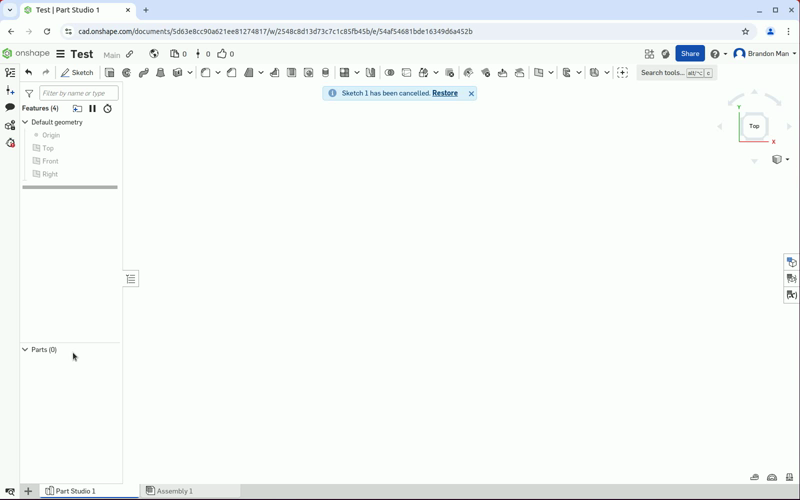
key(shift+p)
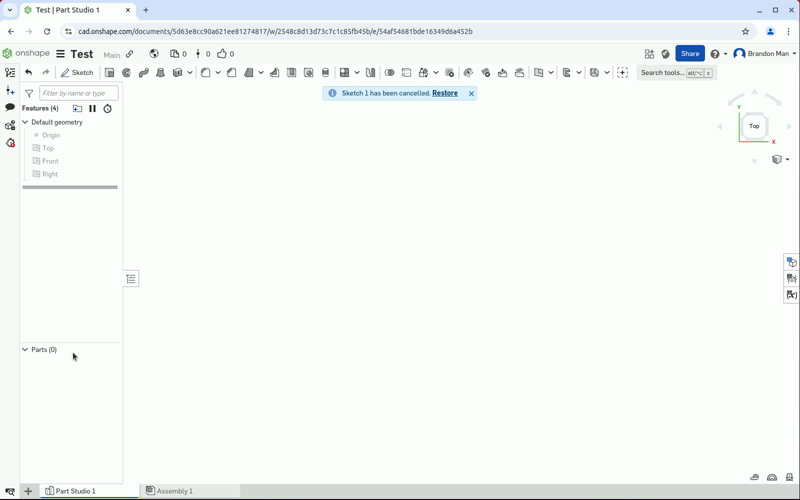
key(space)
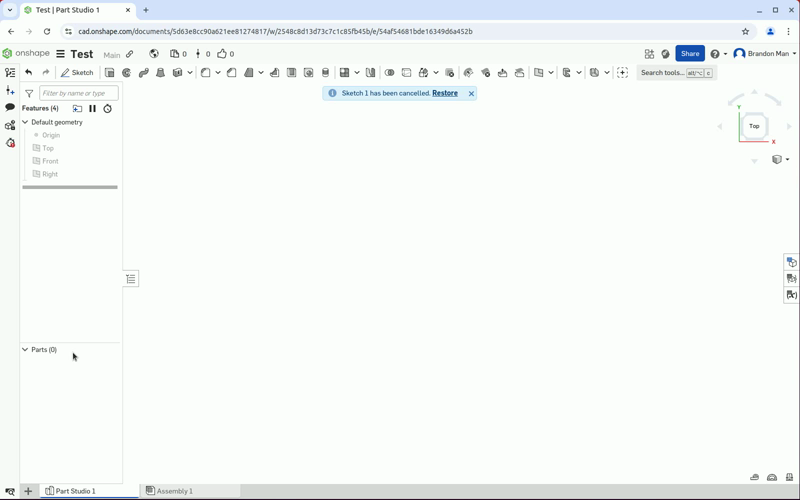
key_down(shift)
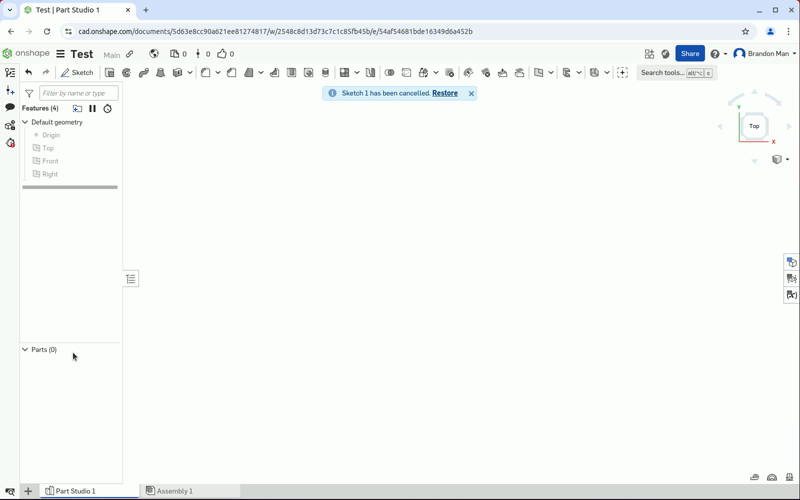
key(up)
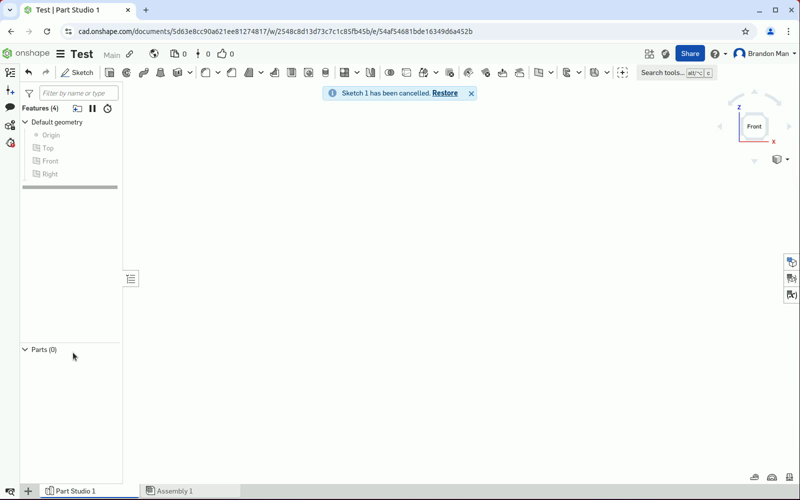
key_up(shift)
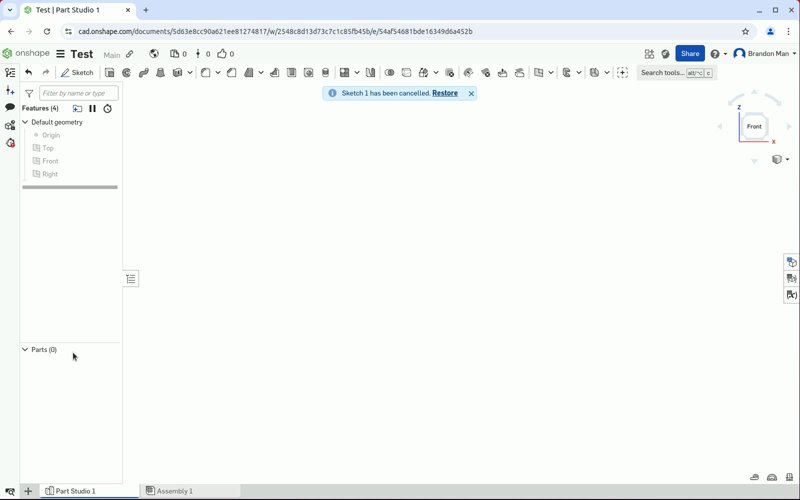
mouse_move(73, 352)
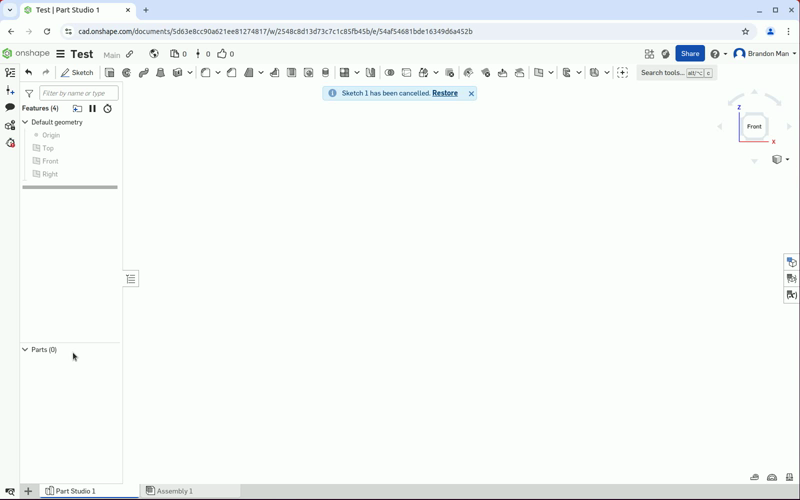
key(shift+y)
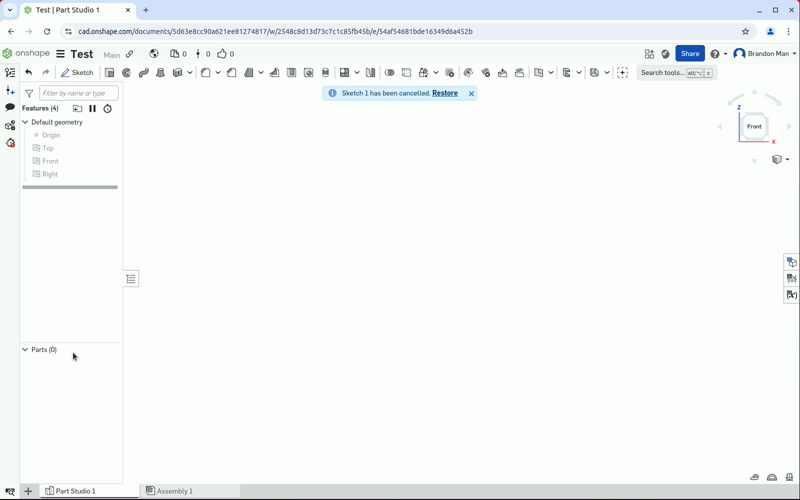
key(shift+s)
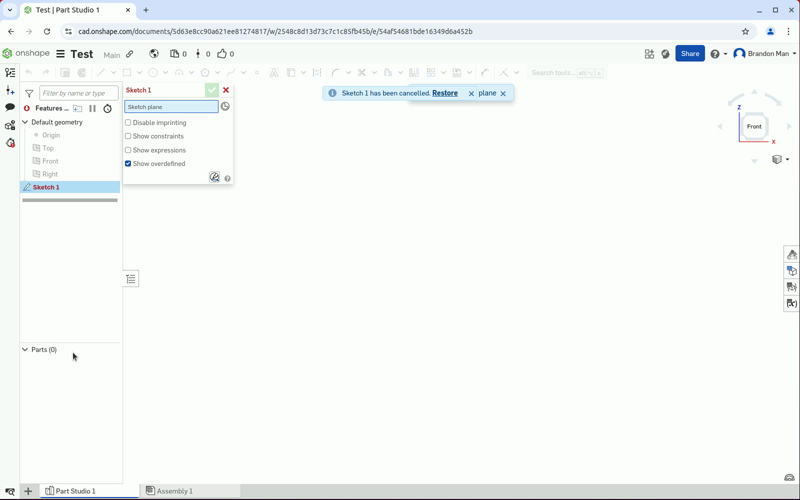
mouse_move(73, 163)
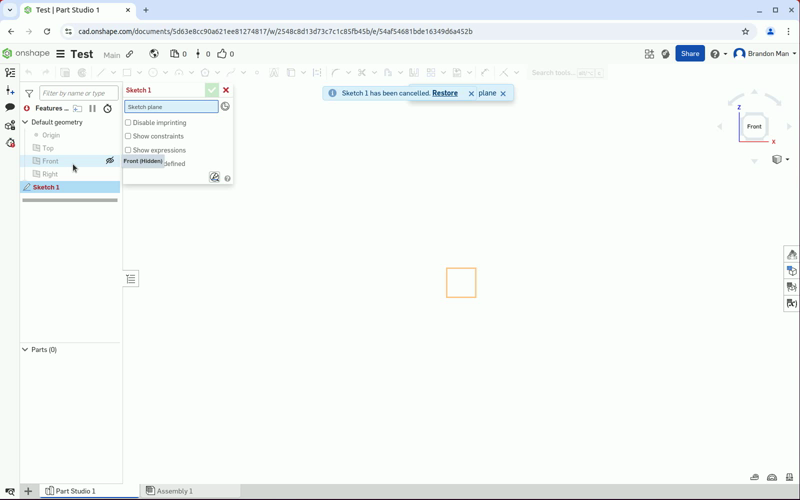
click(73, 163)
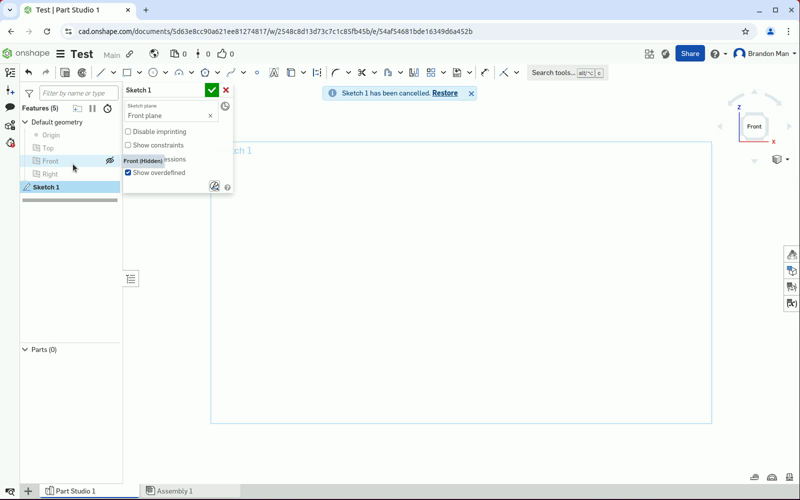
mouse_move(73, 352)
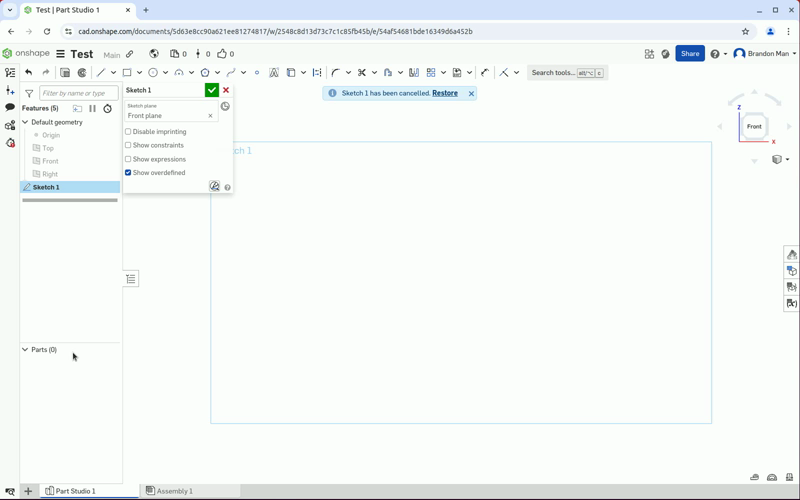
key(y)
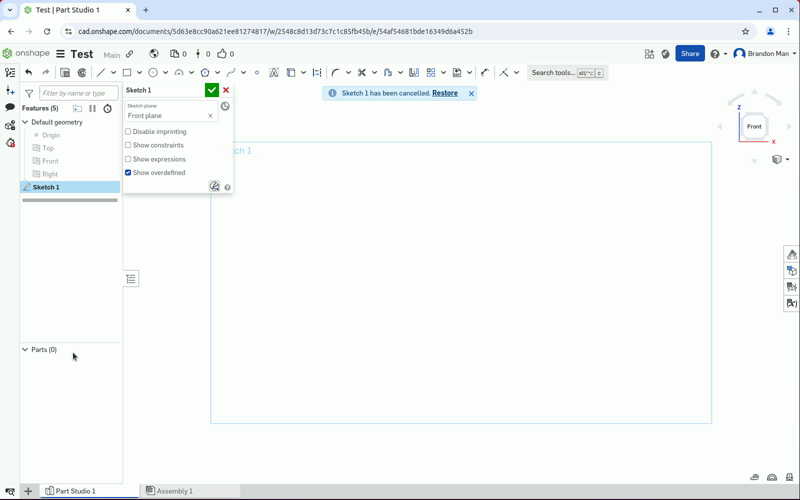
key(l)
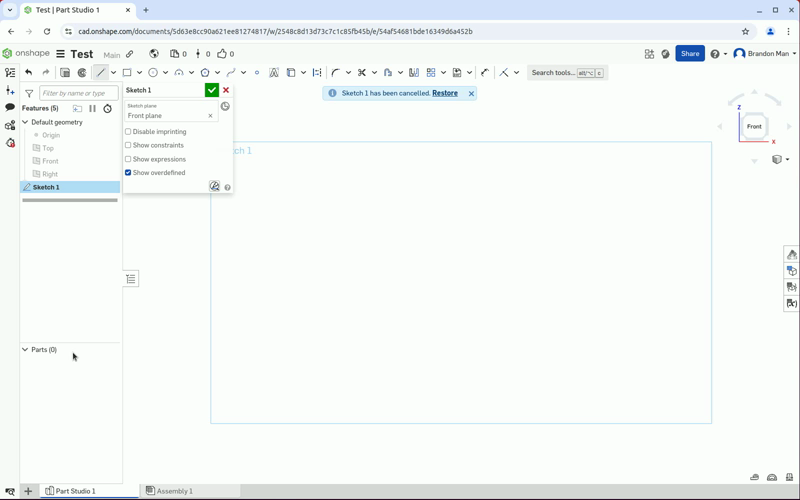
key_down(shift)
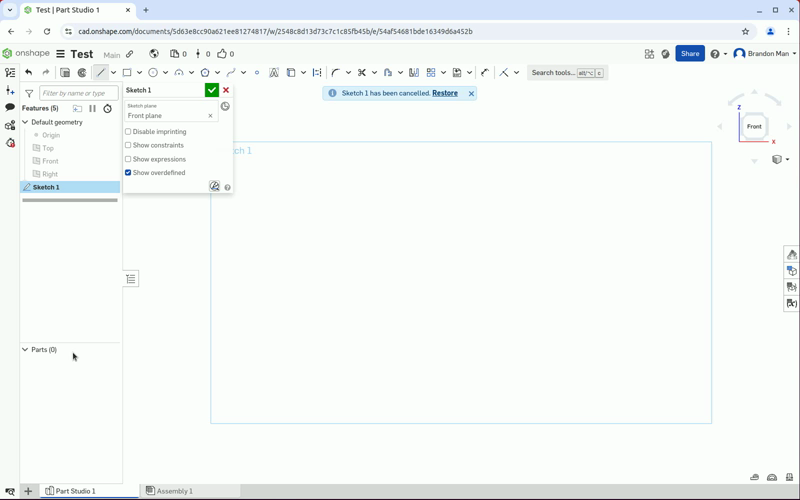
mouse_move(460, 282)
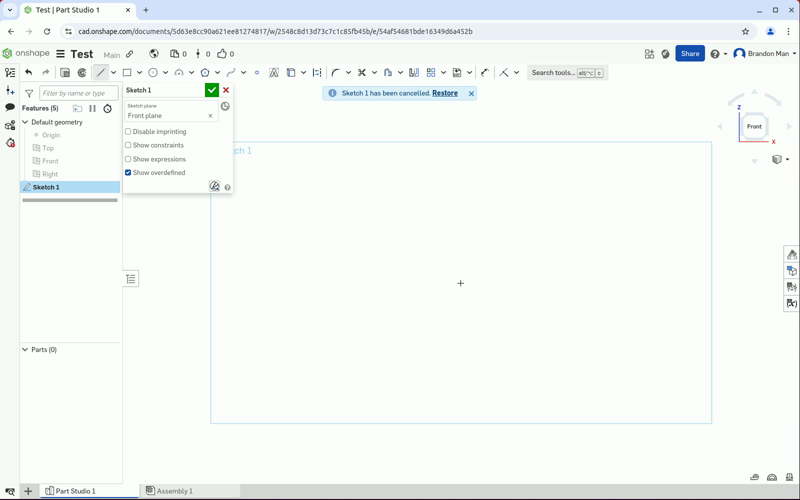
click(460, 282)
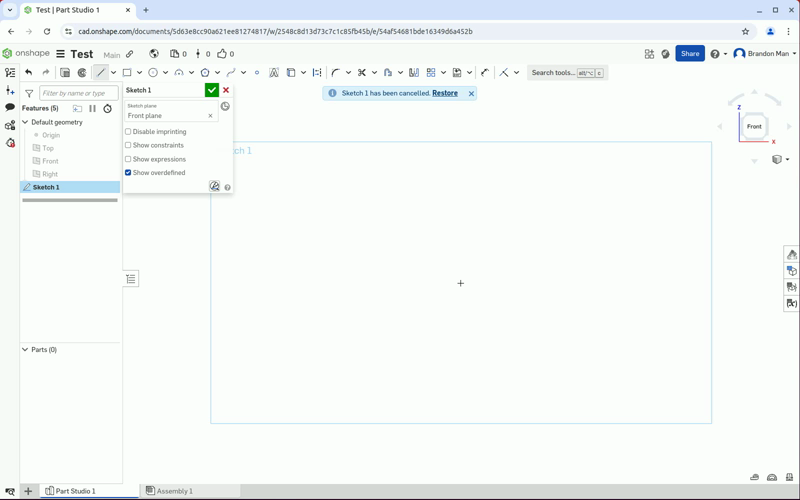
key_up(shift)
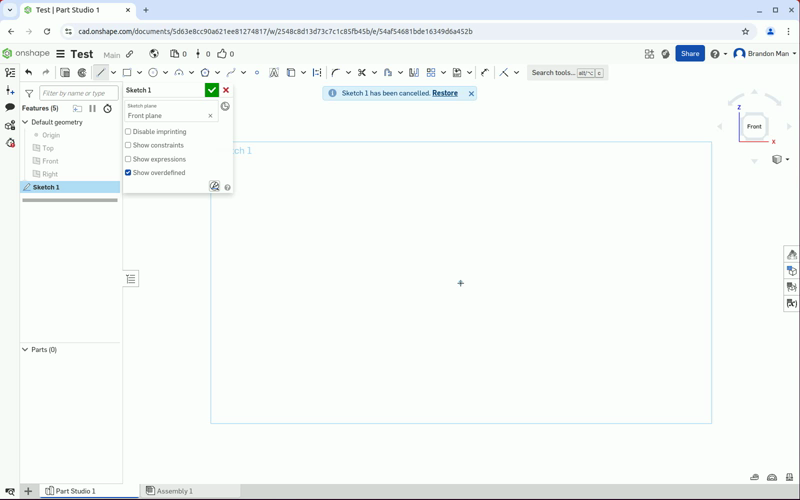
key_down(shift)
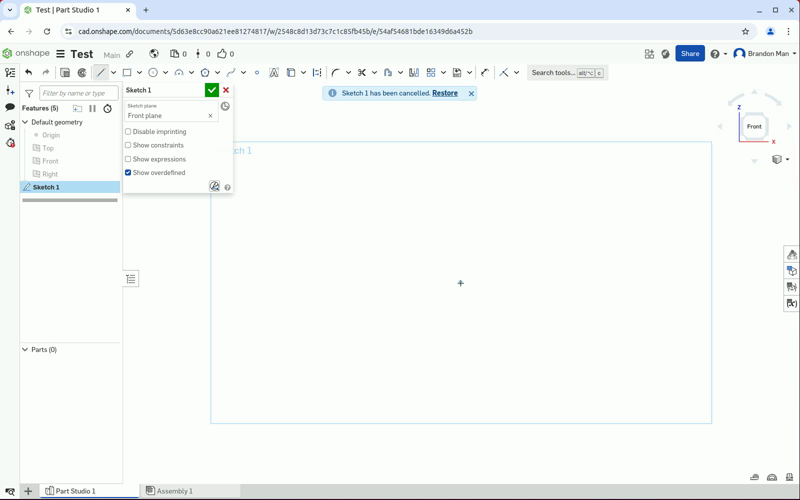
mouse_move(490, 282)
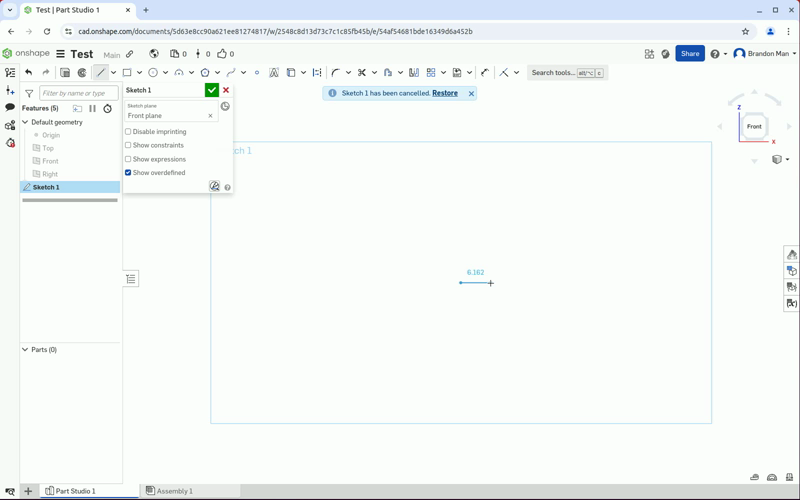
mouse_move(498, 282)
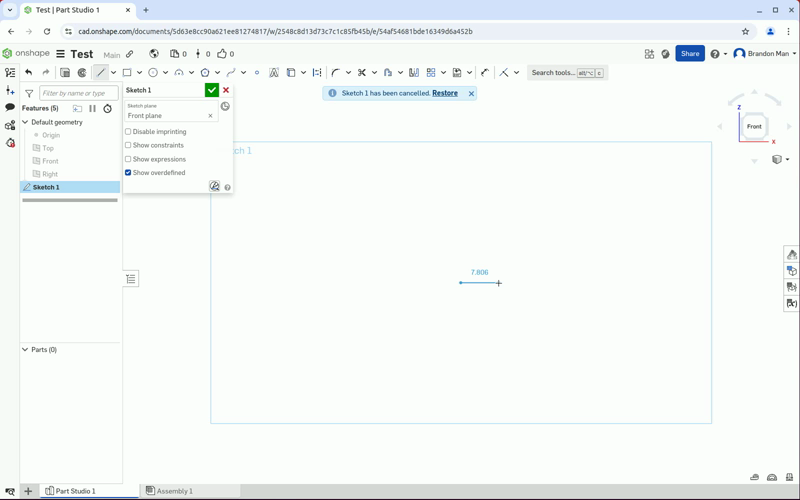
click(498, 282)
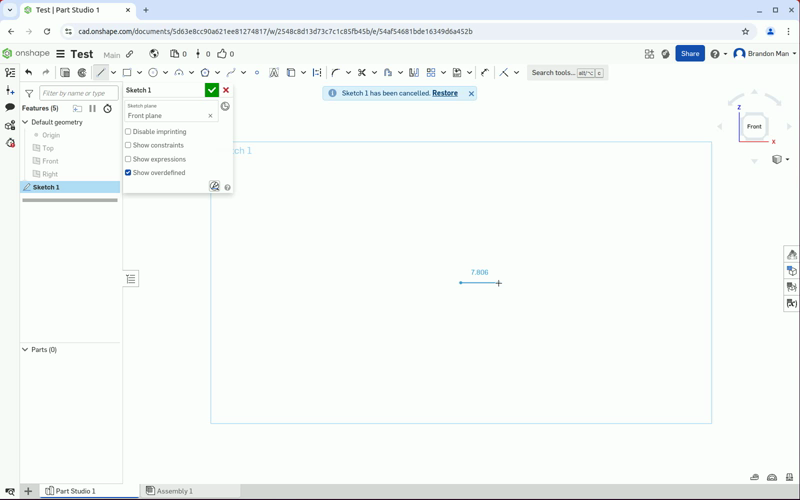
key_up(shift)
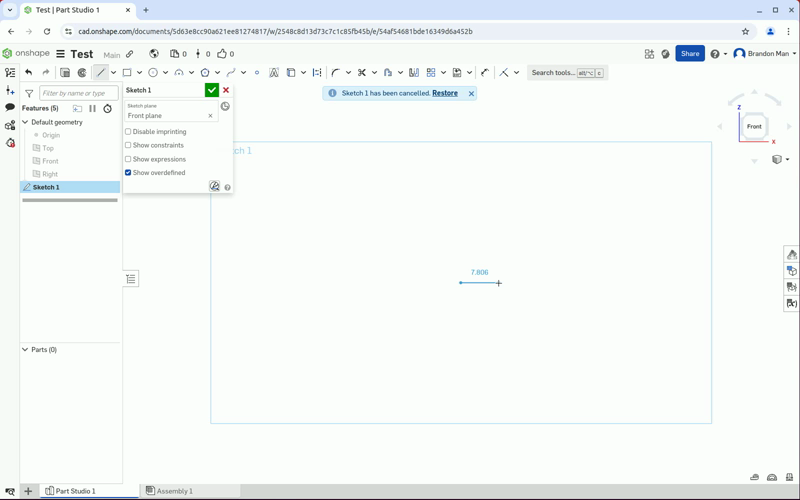
key_down(shift)
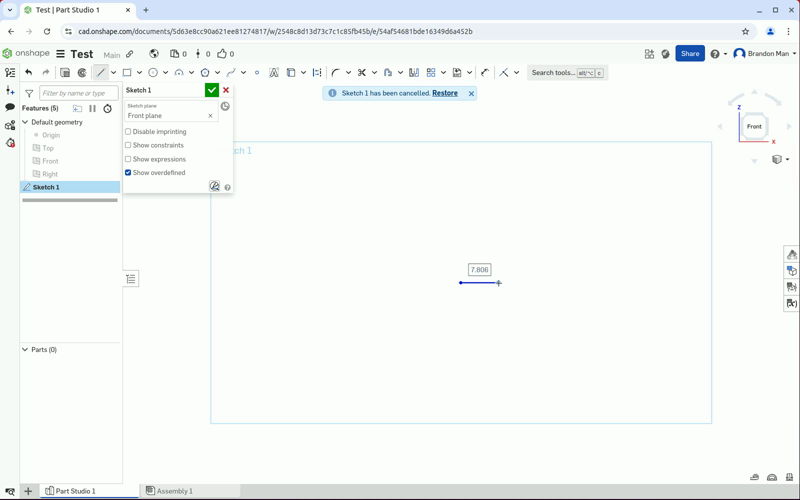
mouse_move(498, 207)
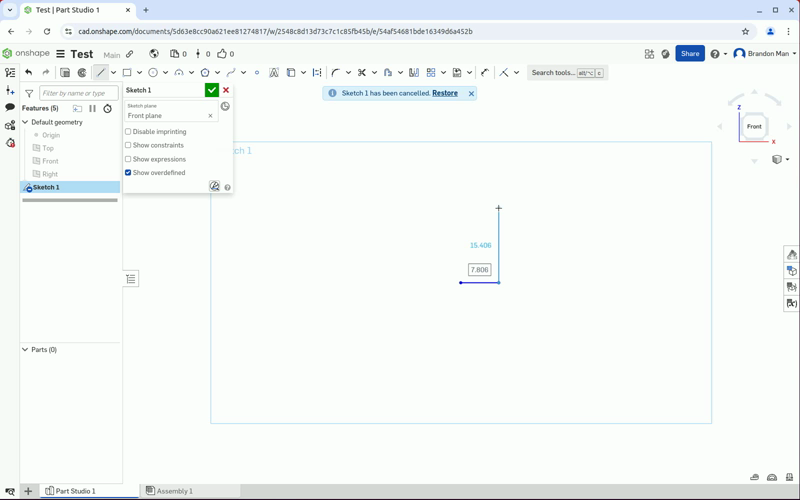
click(498, 207)
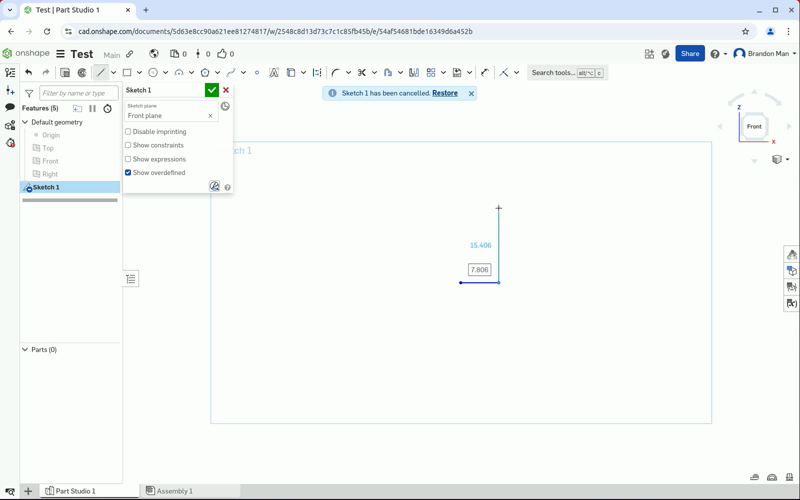
key_up(shift)
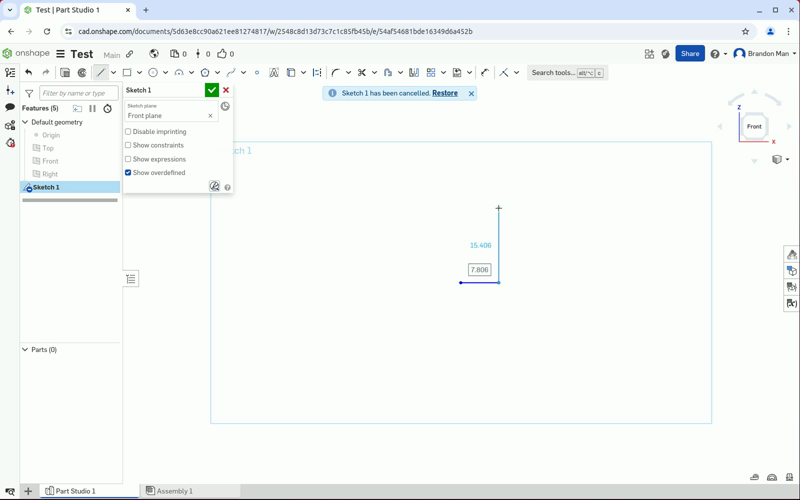
key_down(shift)
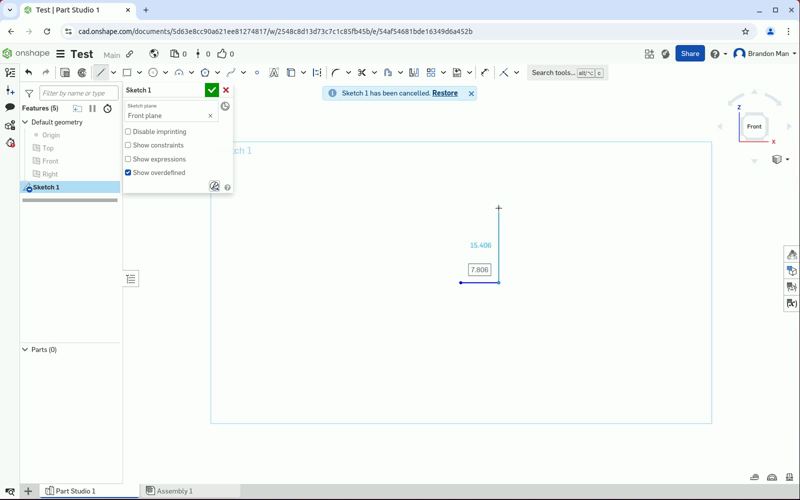
mouse_move(528, 207)
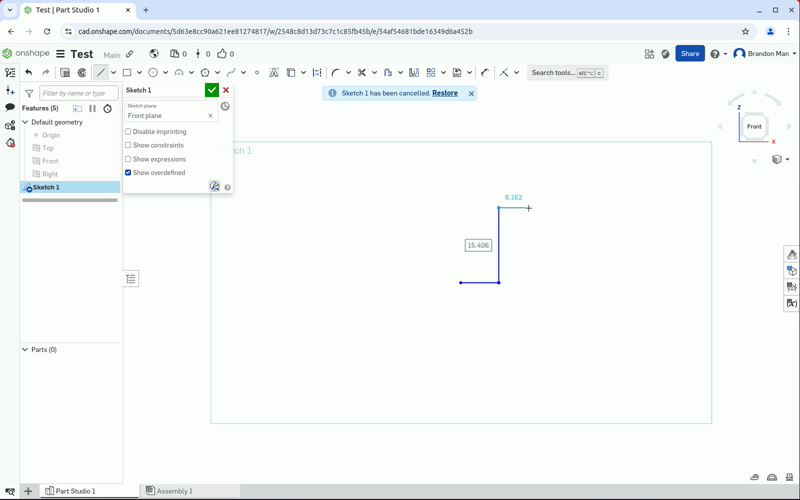
mouse_move(460, 207)
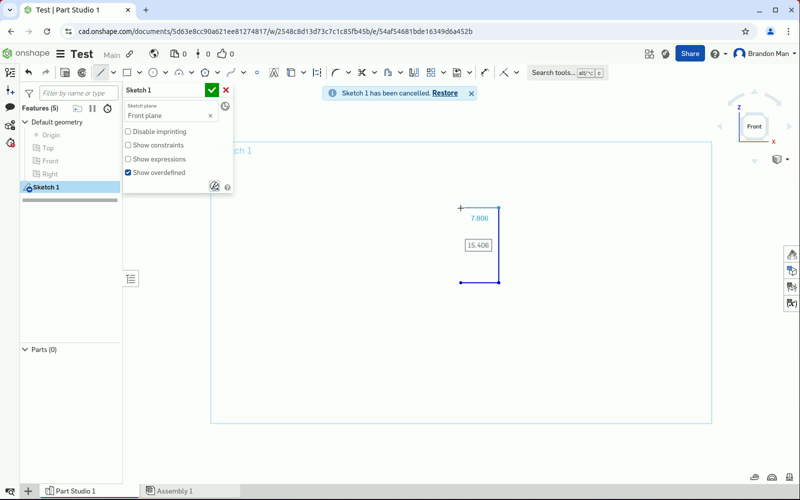
click(460, 207)
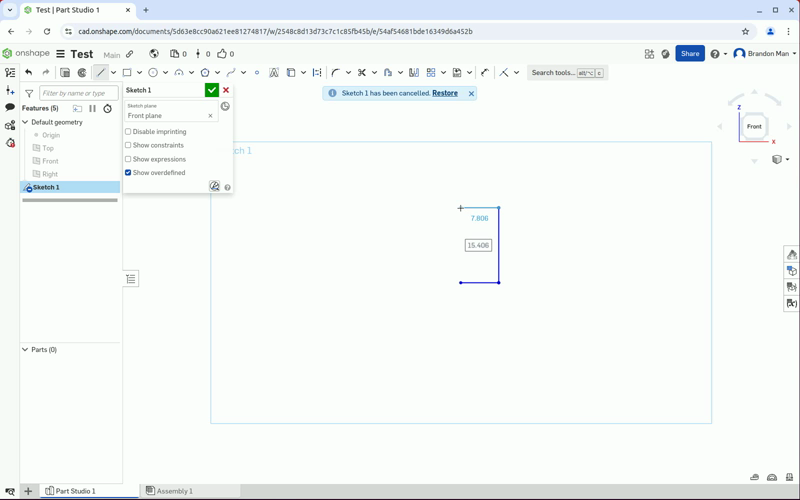
key_up(shift)
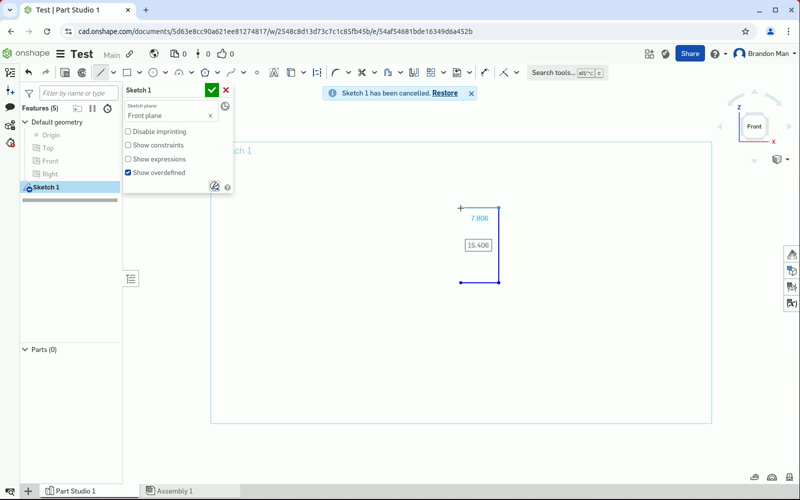
key_down(shift)
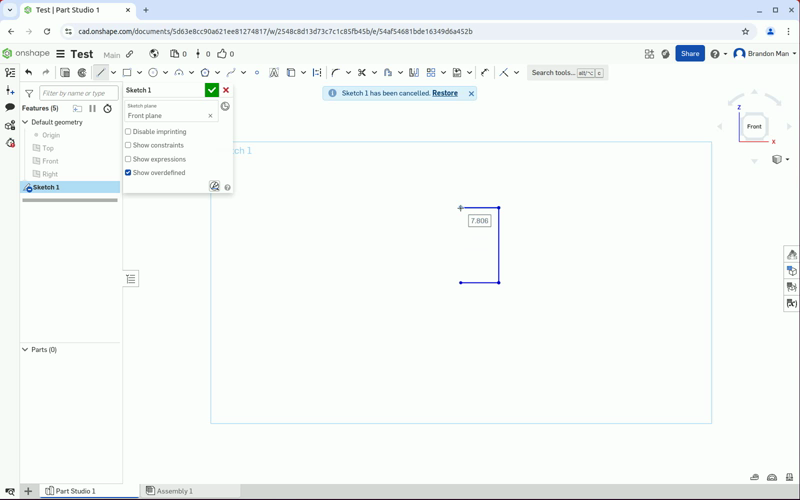
mouse_move(460, 282)
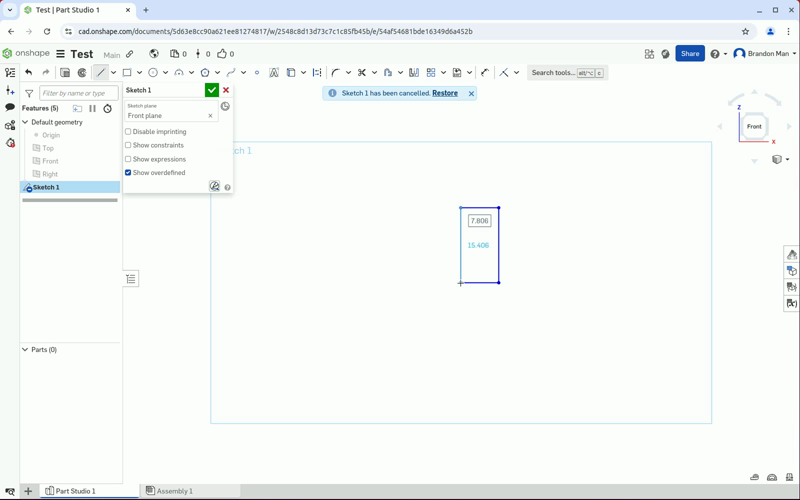
key_up(shift)
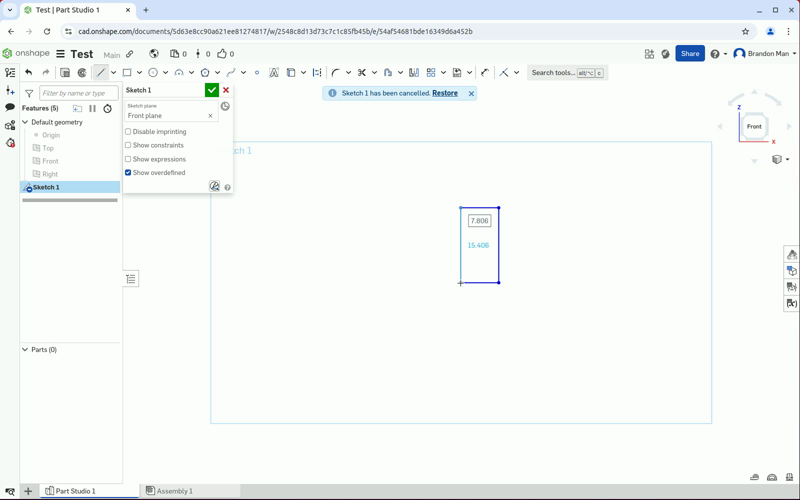
click(460, 282)
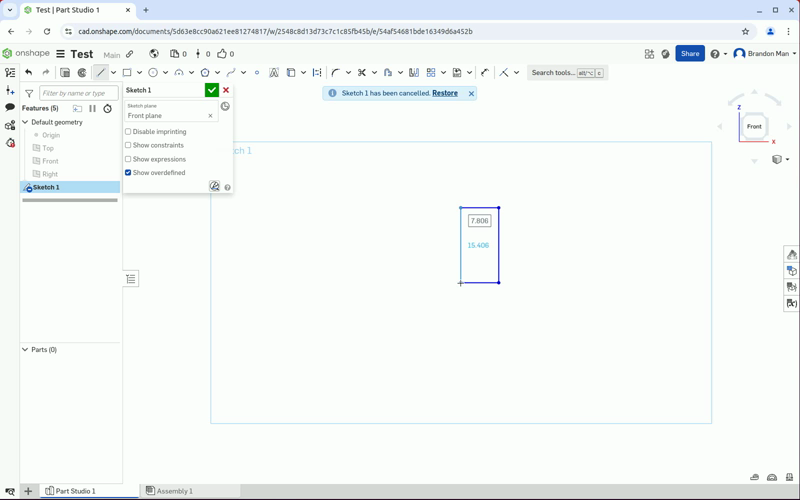
key(esc)
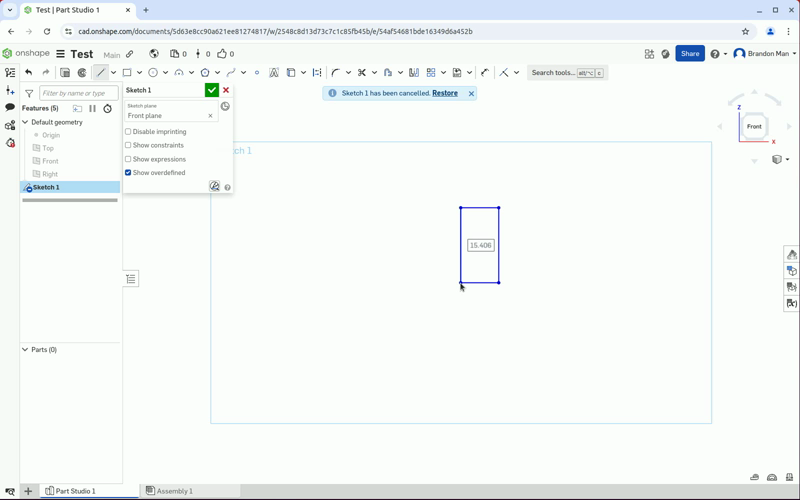
mouse_move(465, 277)
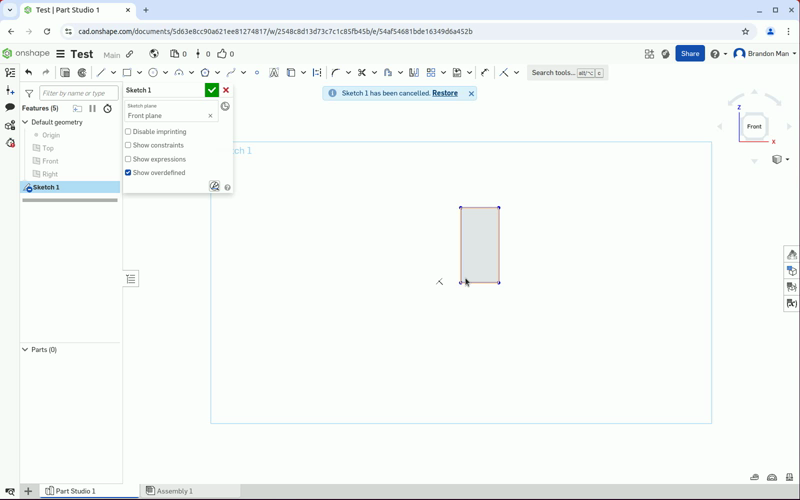
click(465, 277)
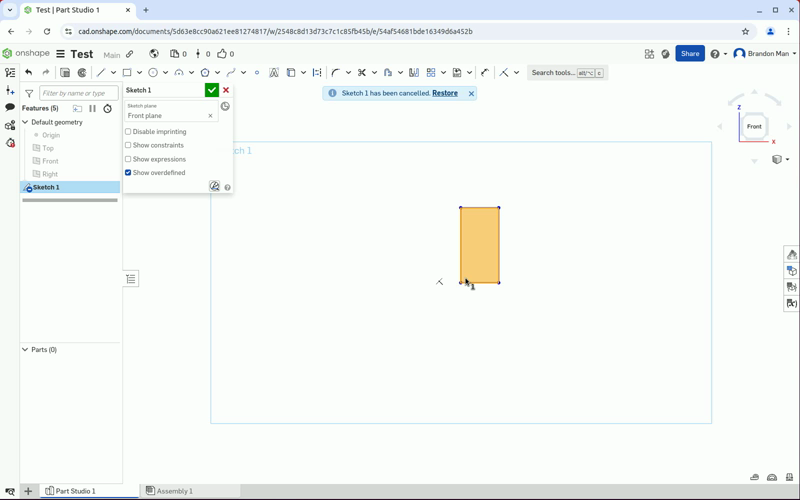
mouse_move(73, 352)
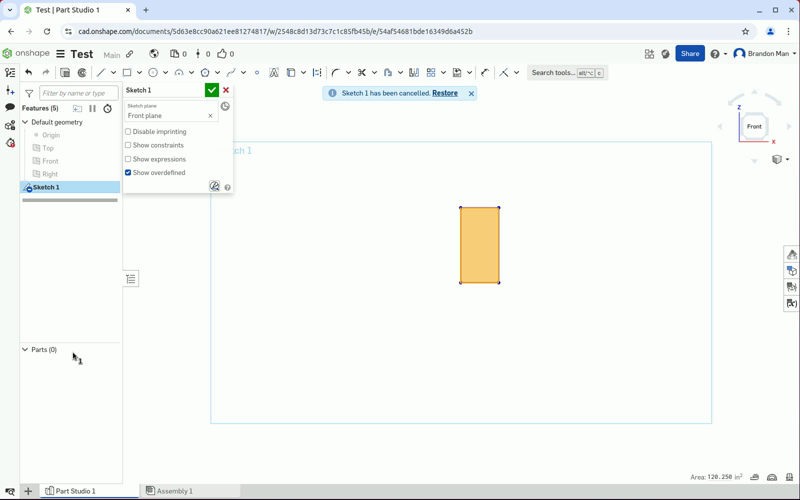
key(shift+y)
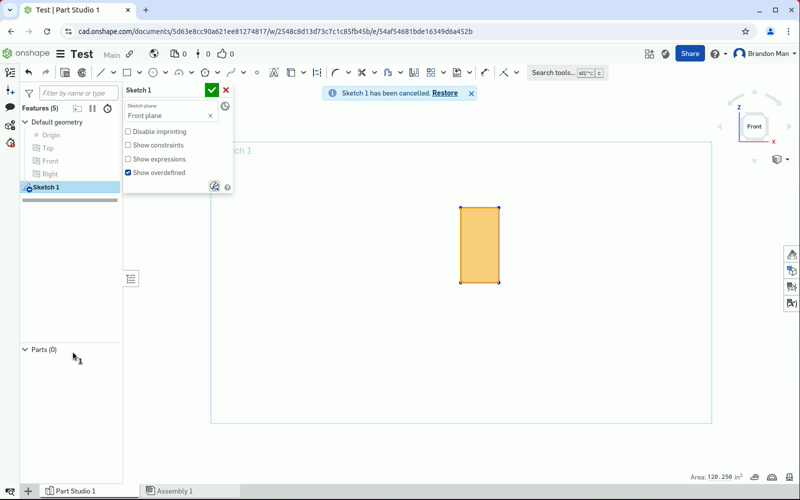
key(shift+e)
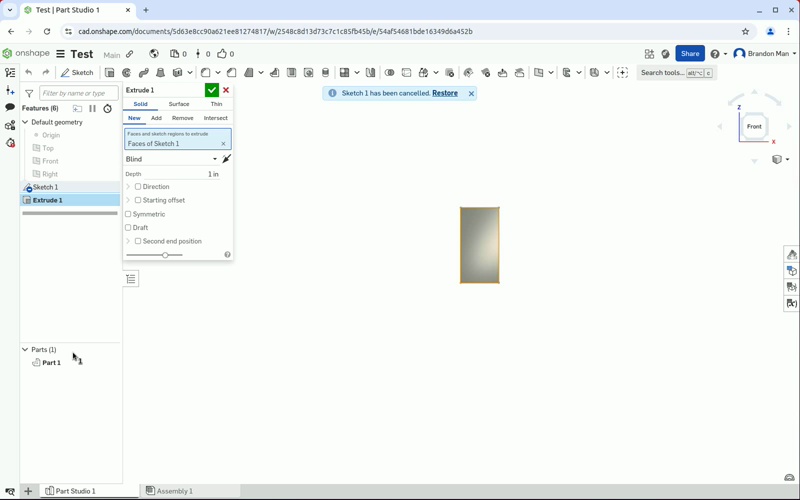
mouse_move(143, 106)
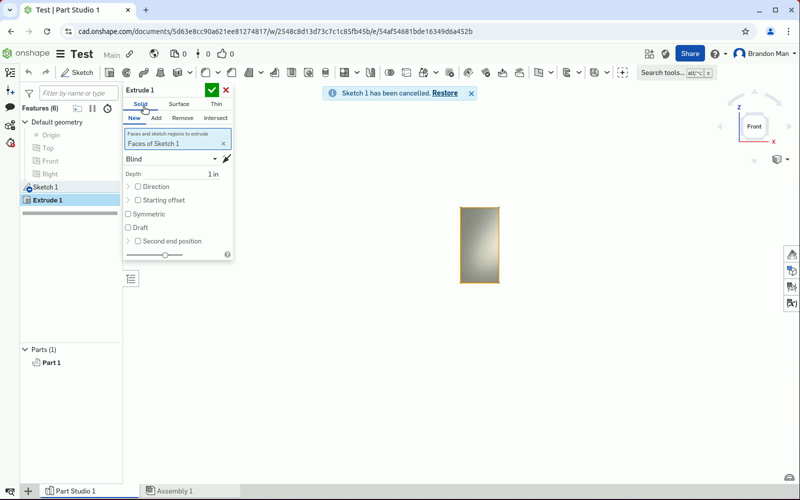
click(143, 106)
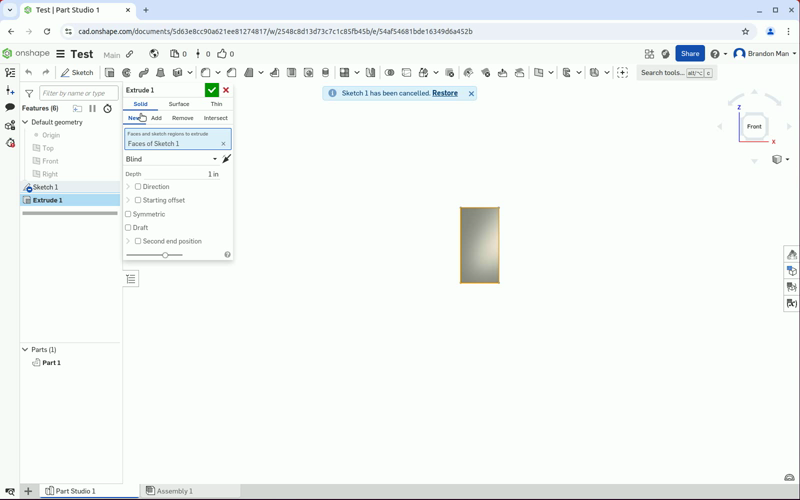
mouse_move(137, 120)
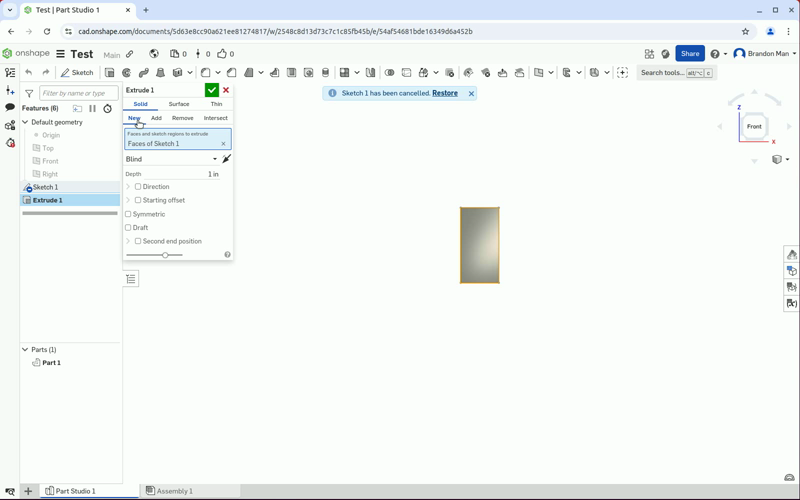
click(137, 120)
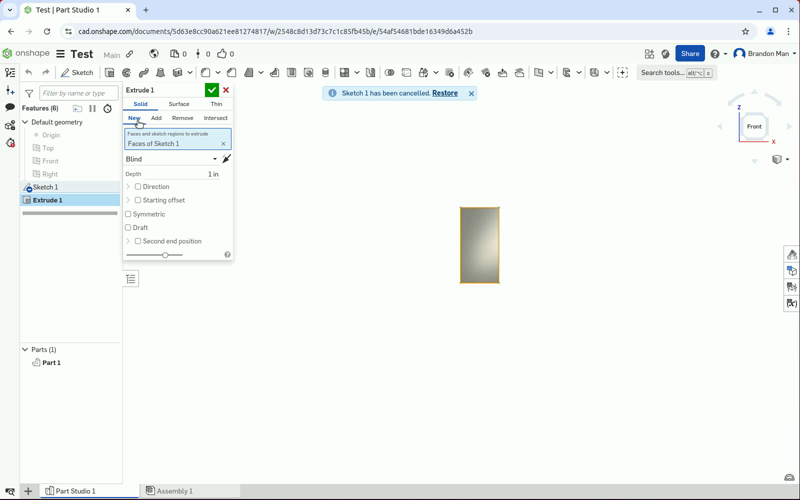
key(tab, 4)
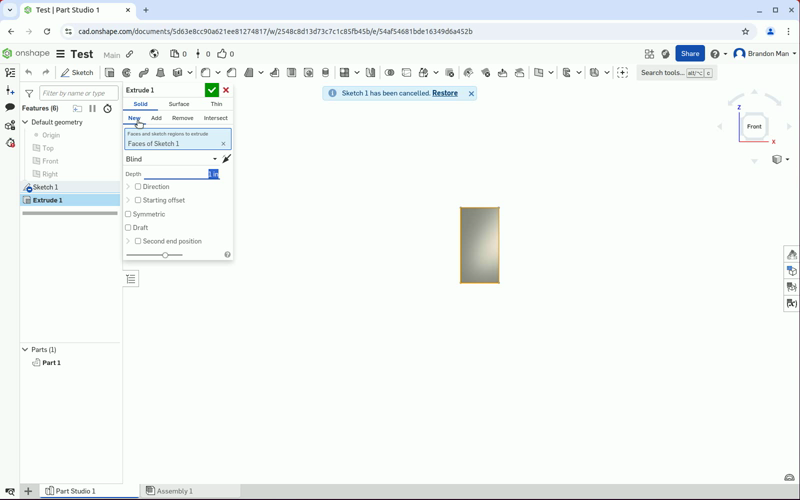
text(15.405)
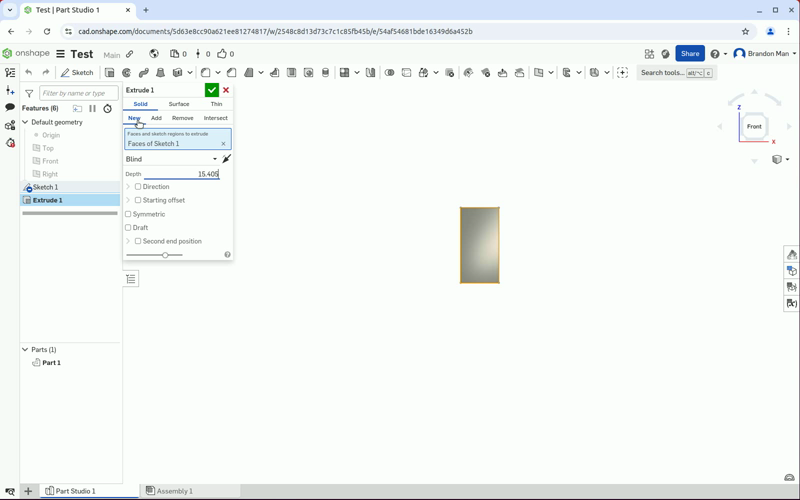
key(enter)
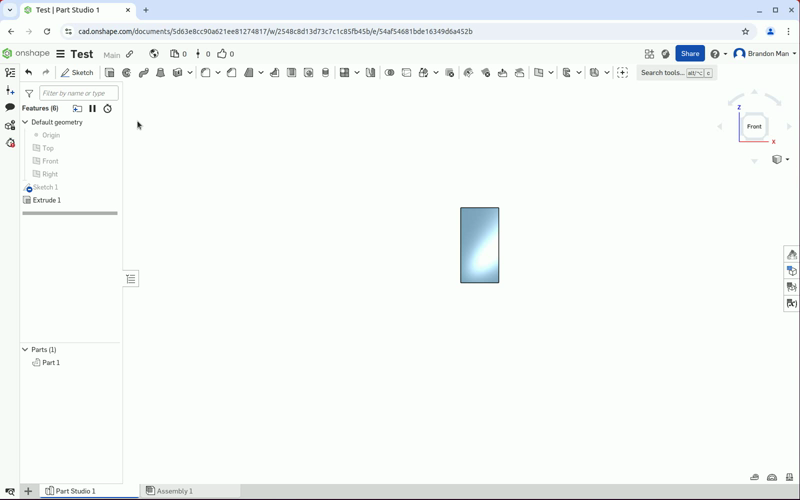
key(shift+h)
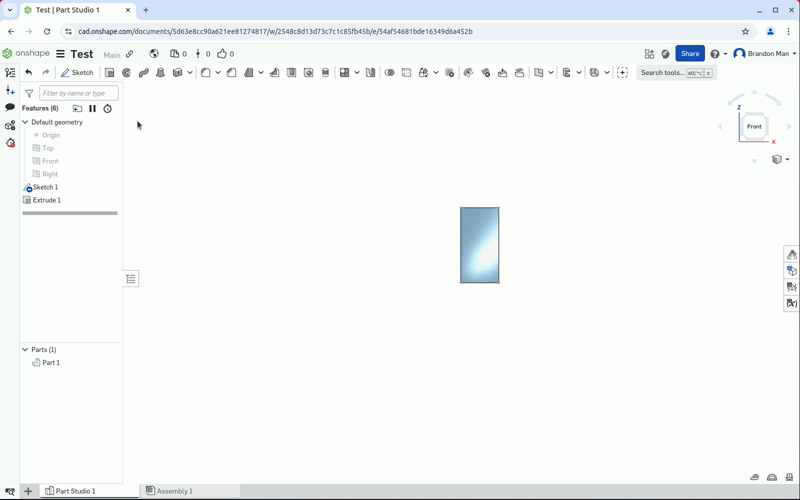
key(shift+h)
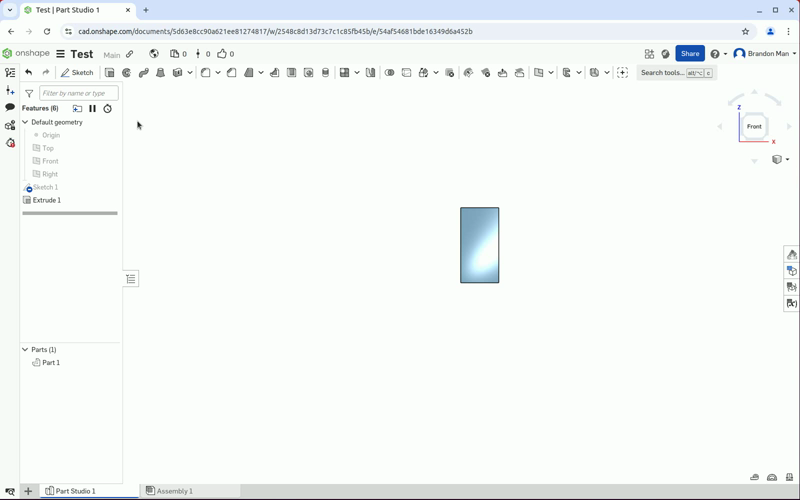
mouse_move(73, 189)
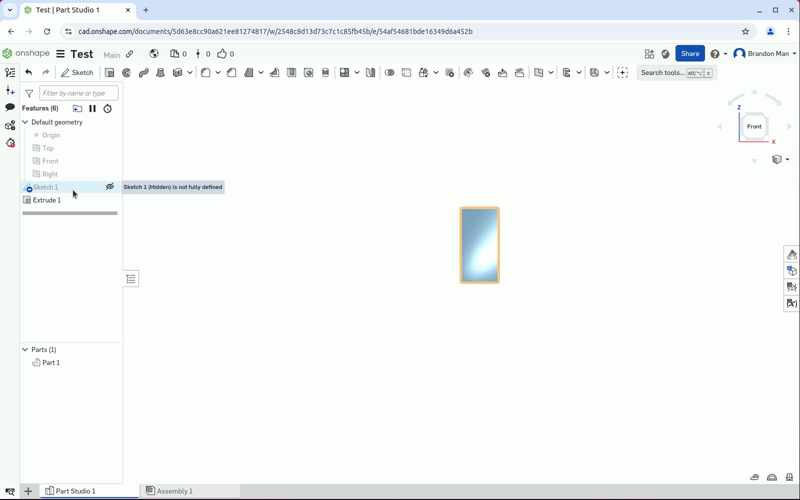
click(73, 189)
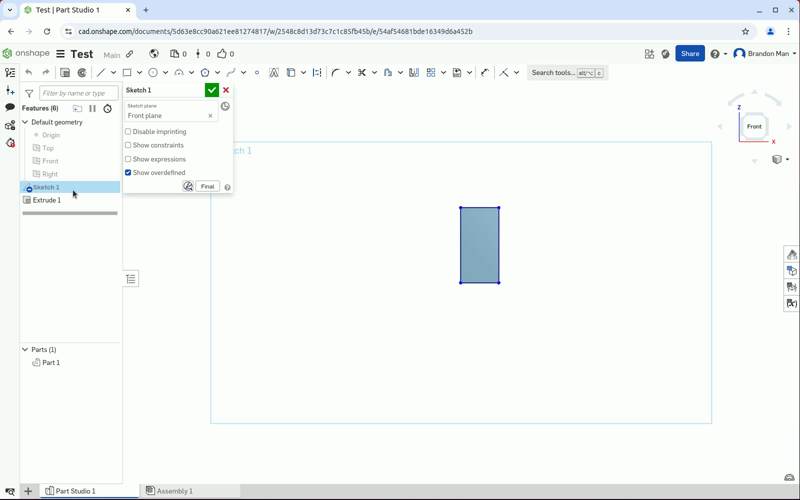
mouse_move(229, 92)
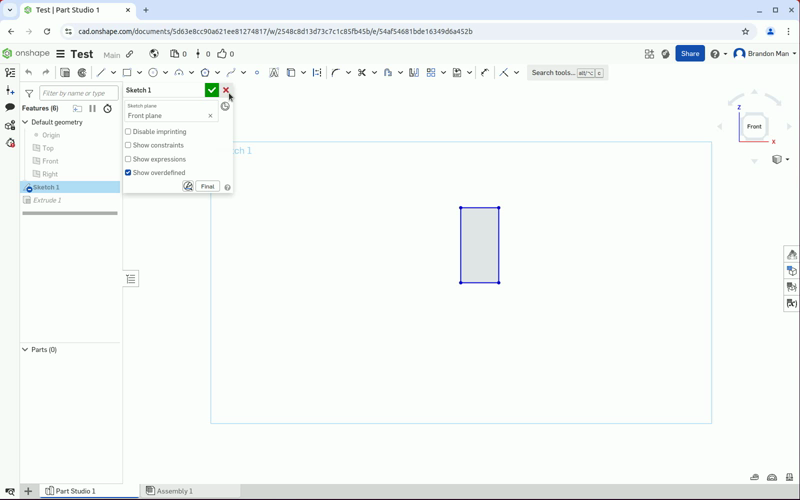
click(229, 92)
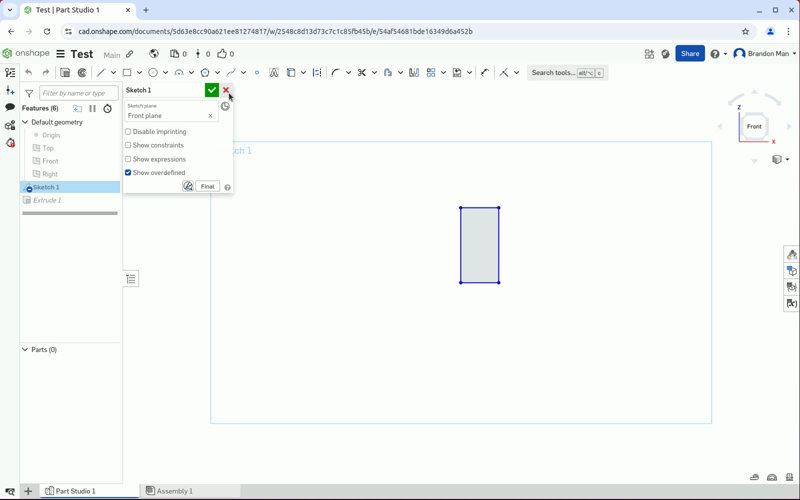
key(shift+s)
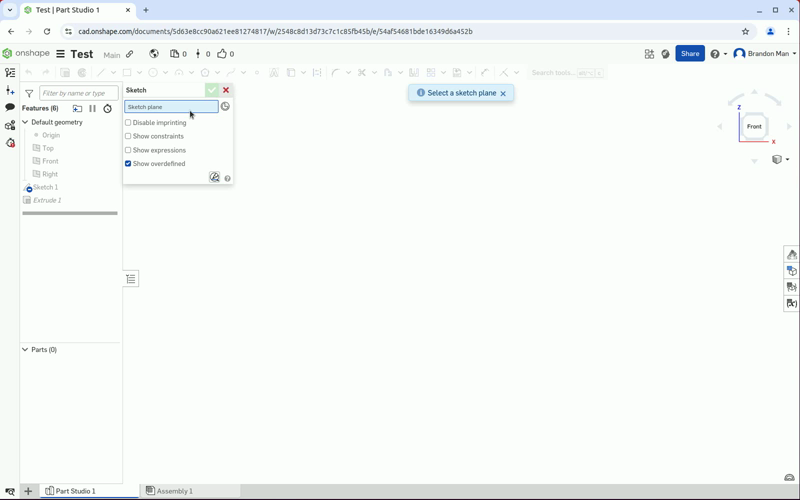
mouse_move(73, 163)
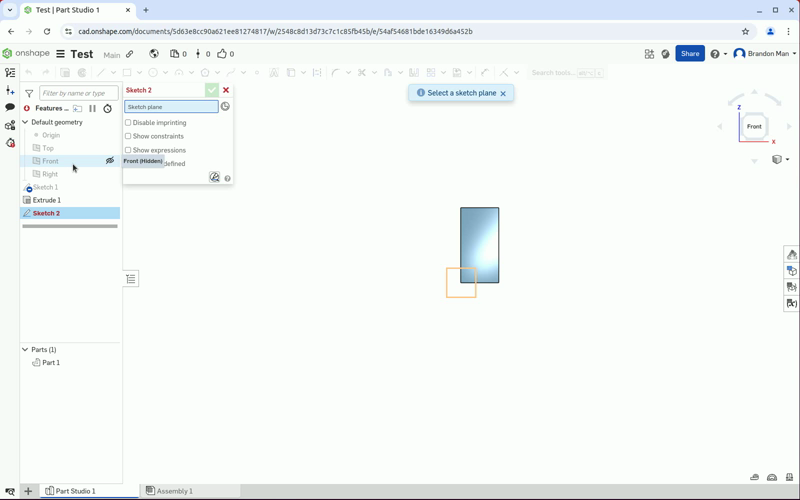
click(73, 163)
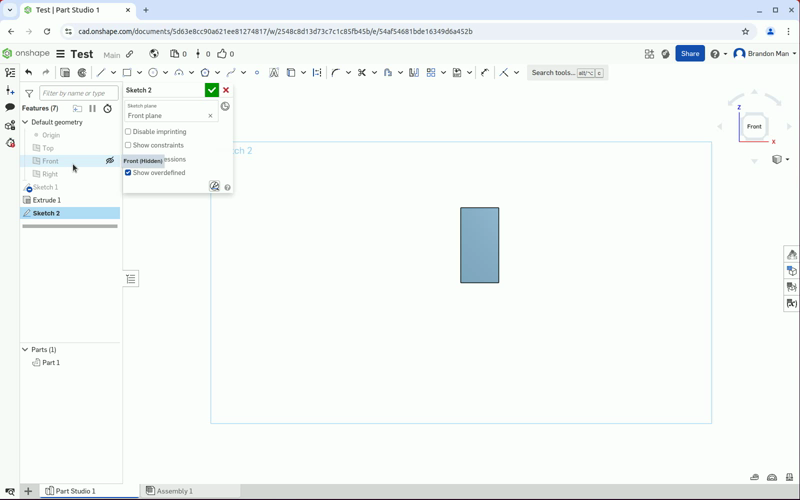
mouse_move(73, 352)
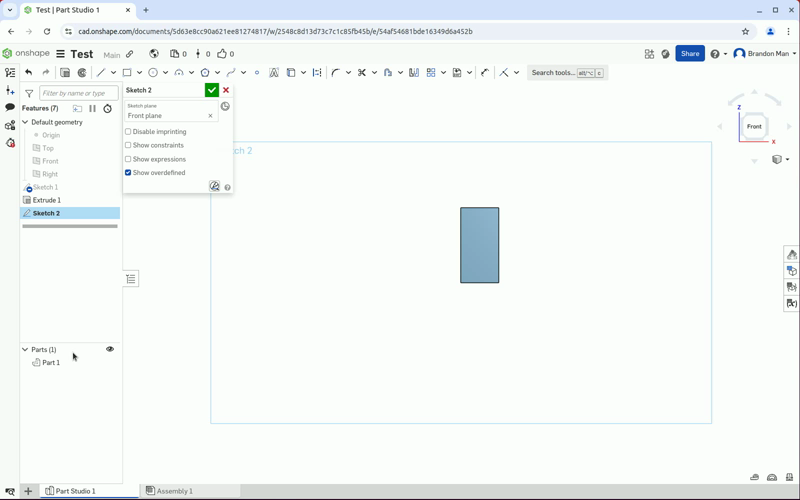
key(y)
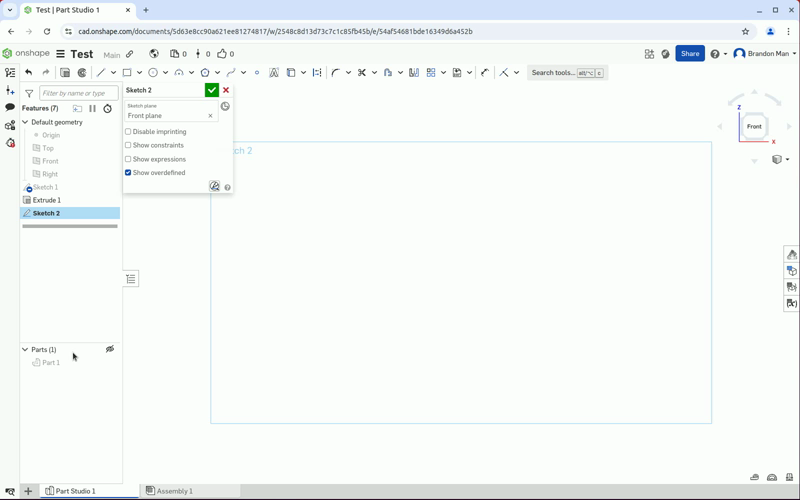
key(l)
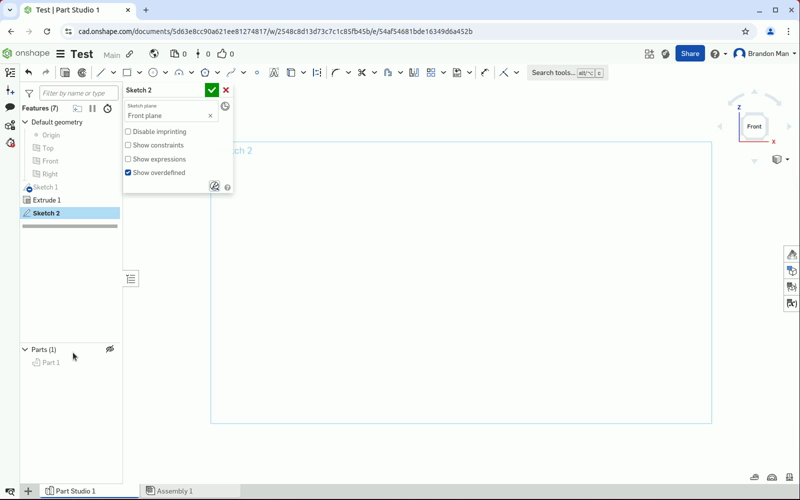
key_down(shift)
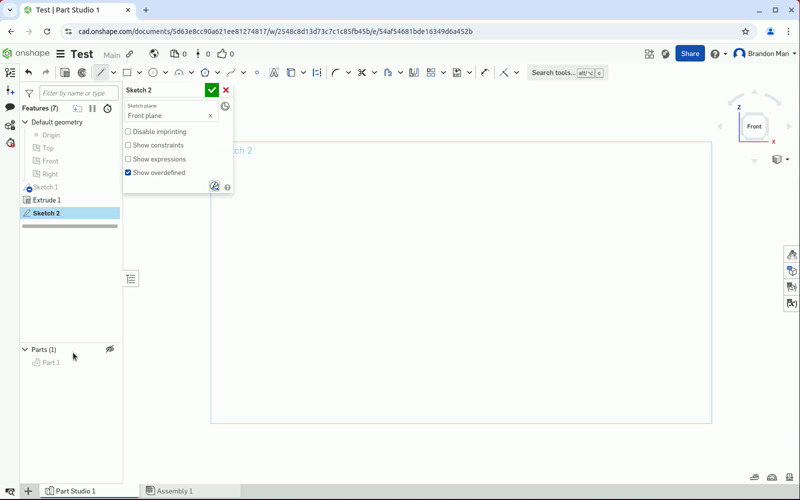
mouse_move(498, 282)
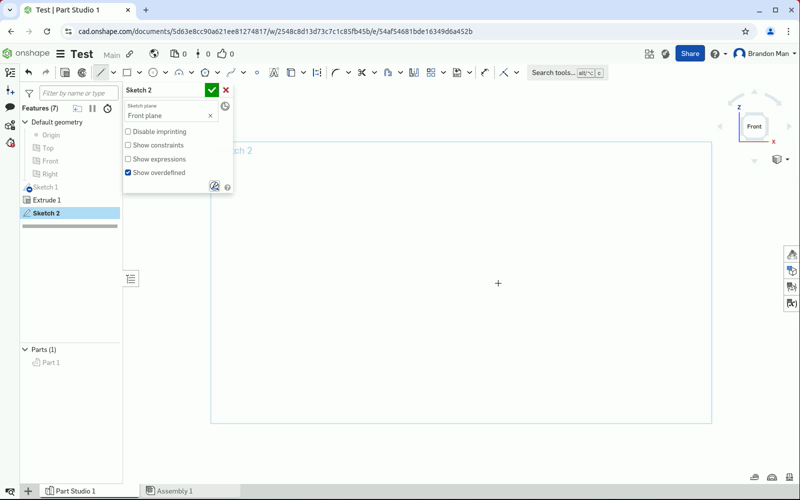
click(498, 282)
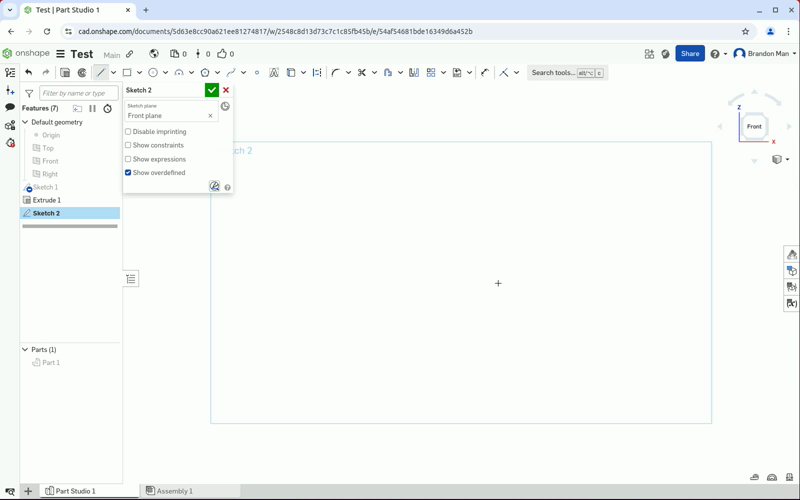
key_up(shift)
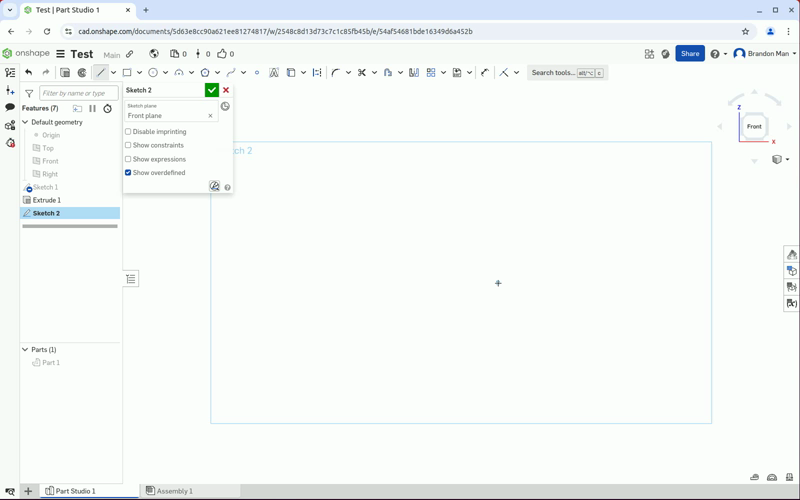
key_down(shift)
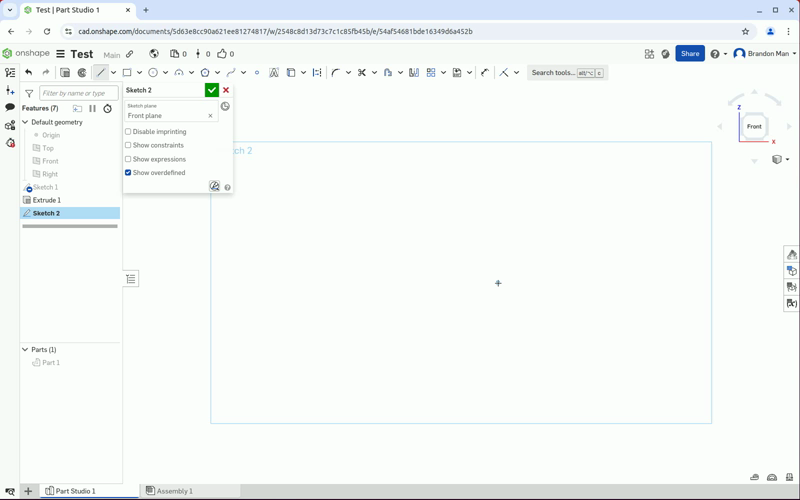
mouse_move(528, 282)
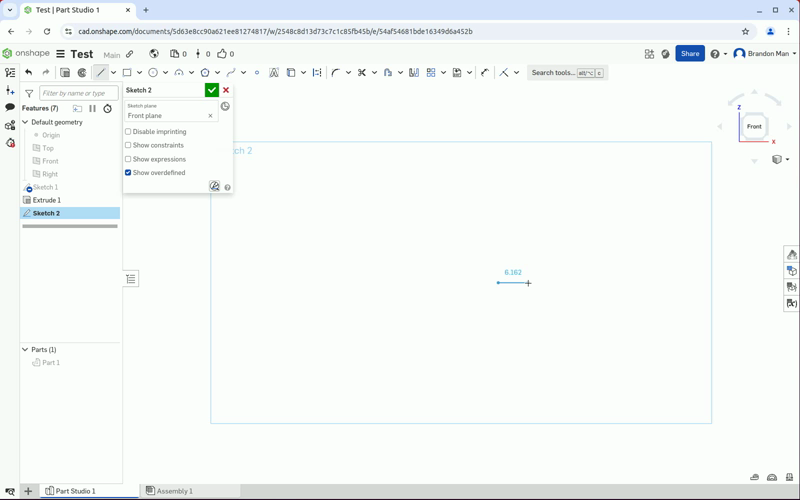
mouse_move(536, 282)
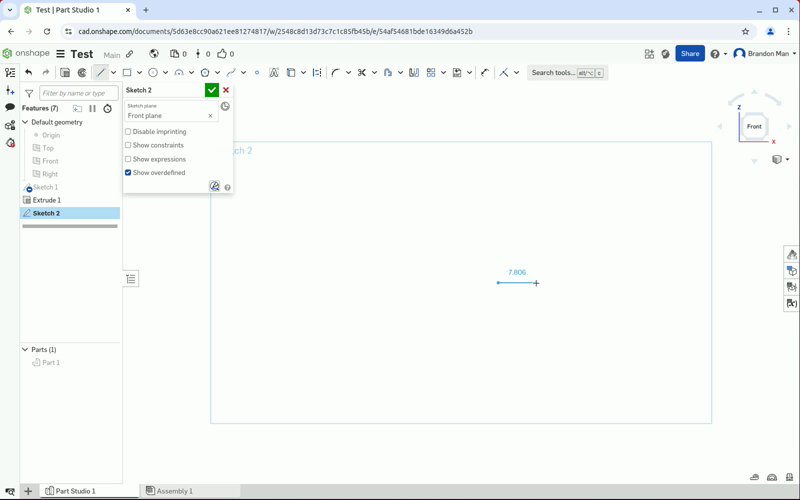
click(536, 282)
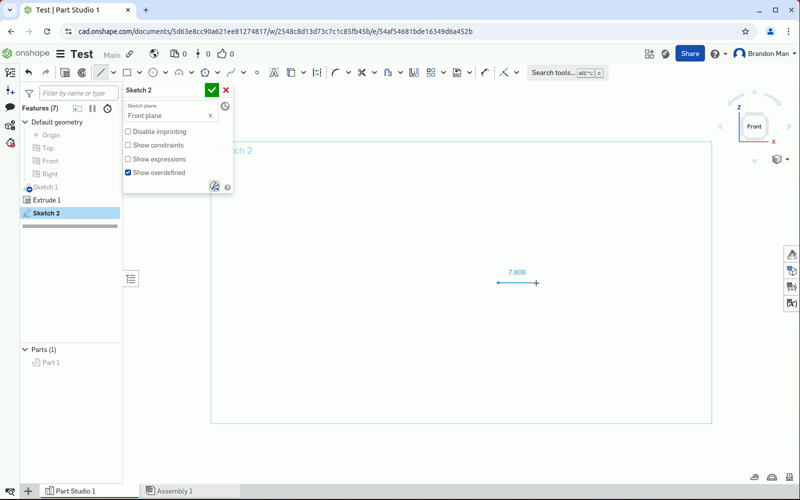
key_up(shift)
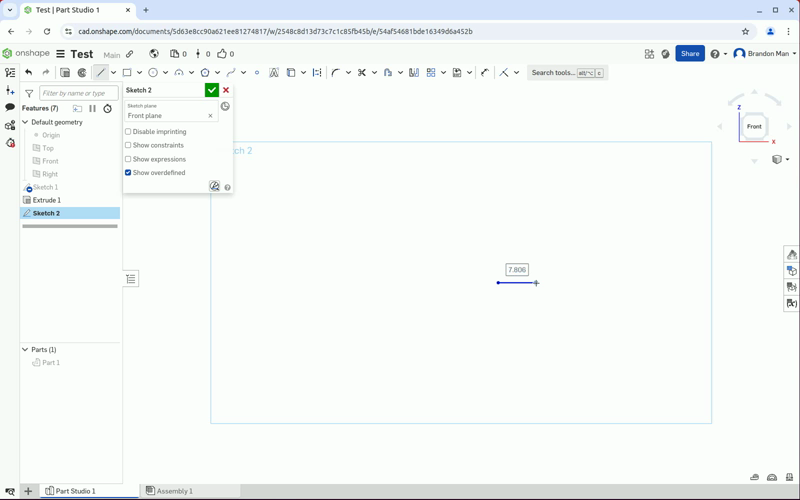
key_down(shift)
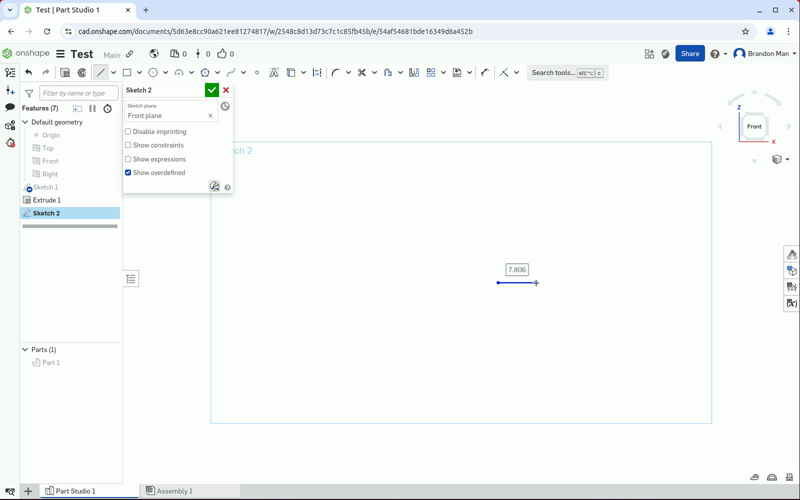
mouse_move(566, 282)
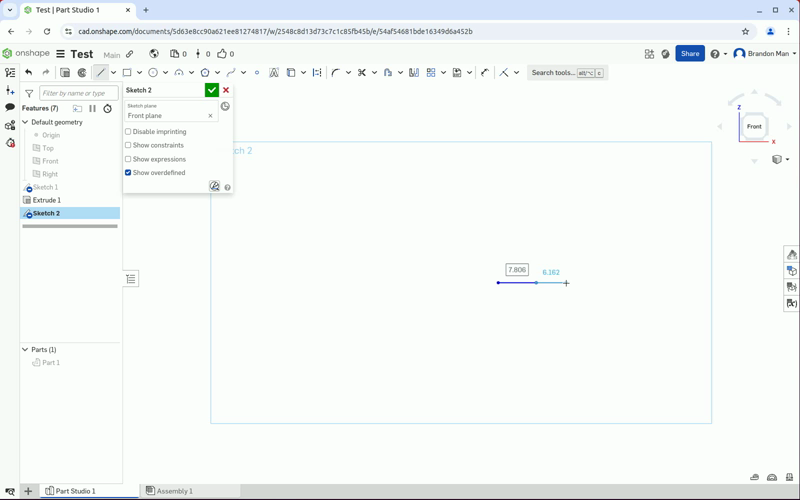
mouse_move(536, 244)
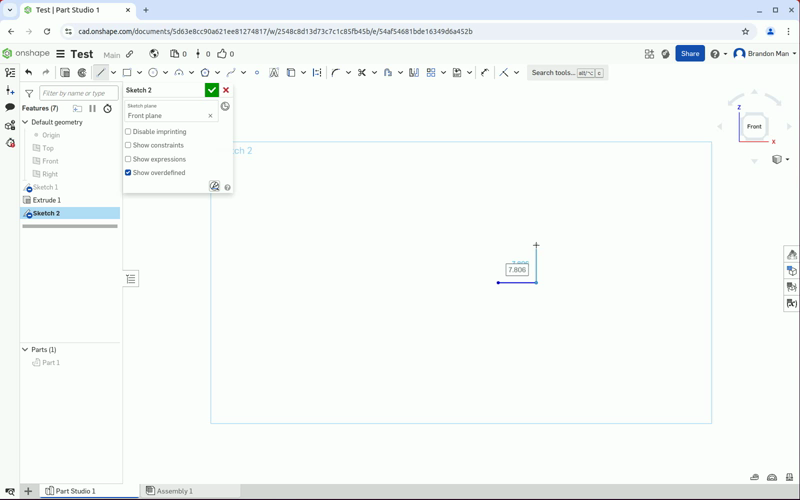
click(536, 244)
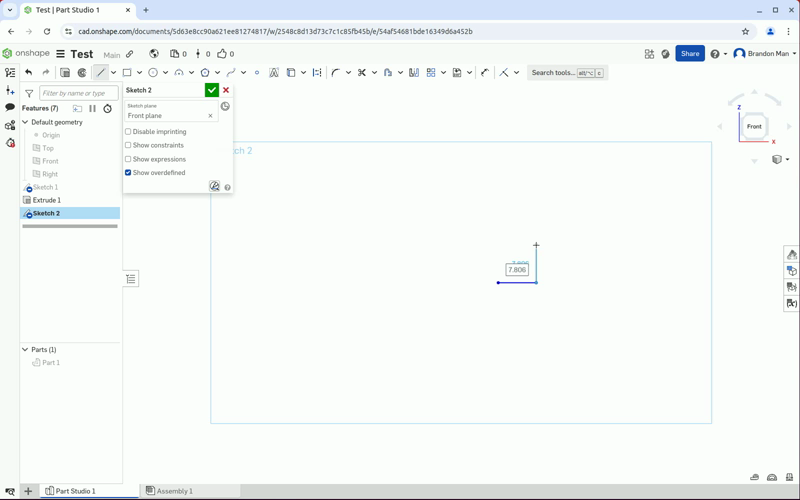
key_up(shift)
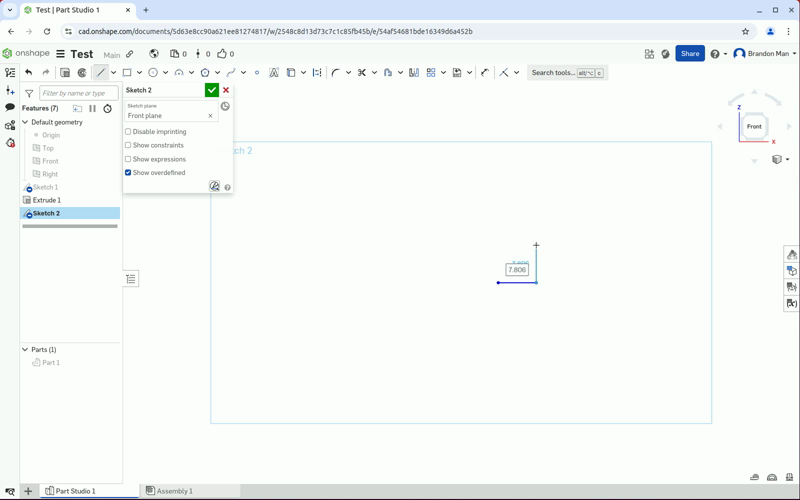
key_down(shift)
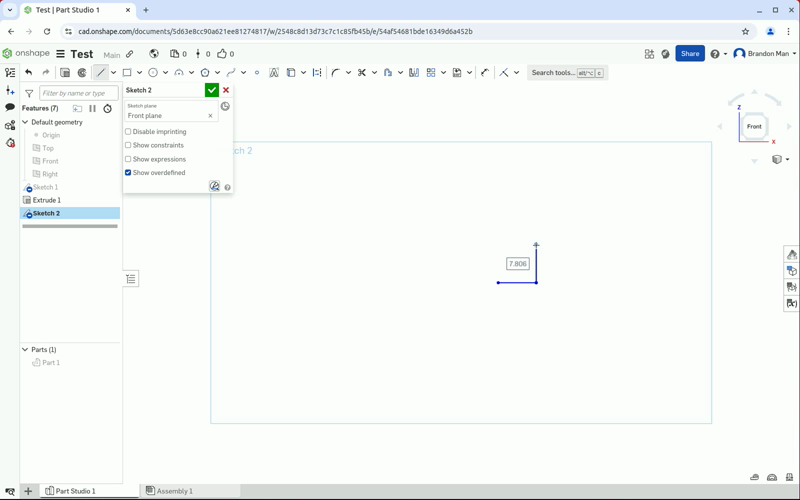
mouse_move(566, 244)
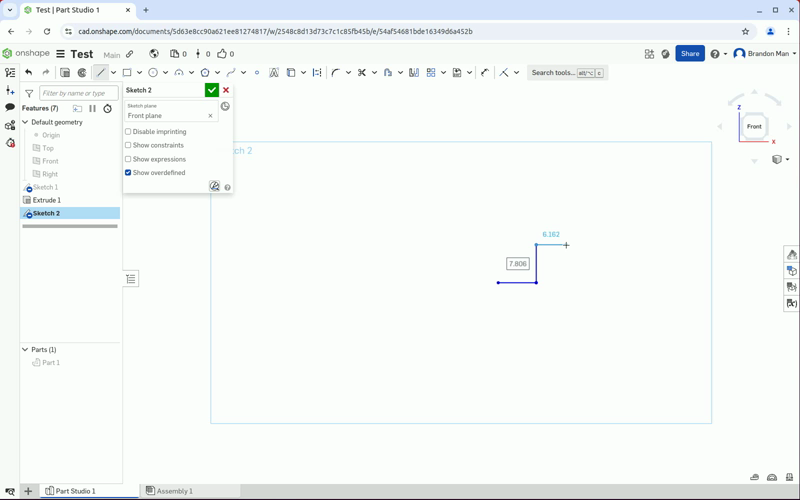
mouse_move(573, 244)
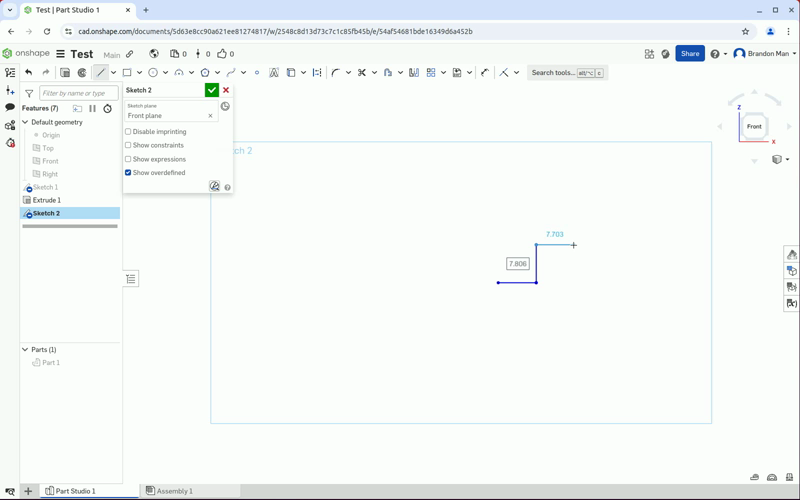
click(573, 244)
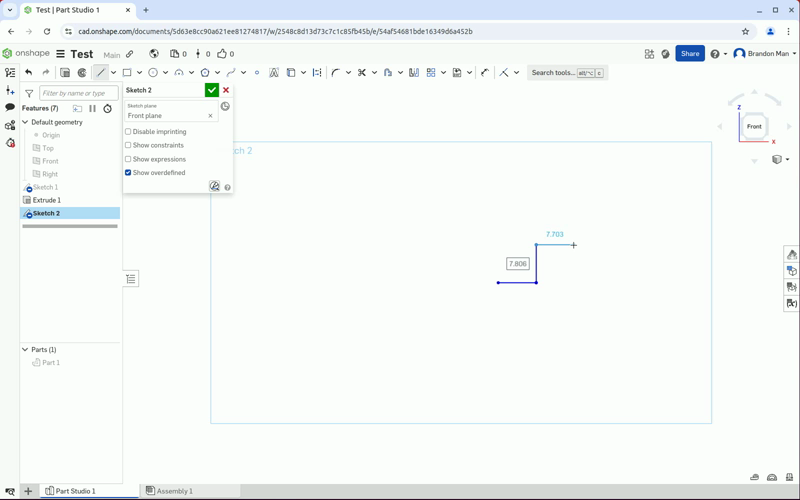
key_up(shift)
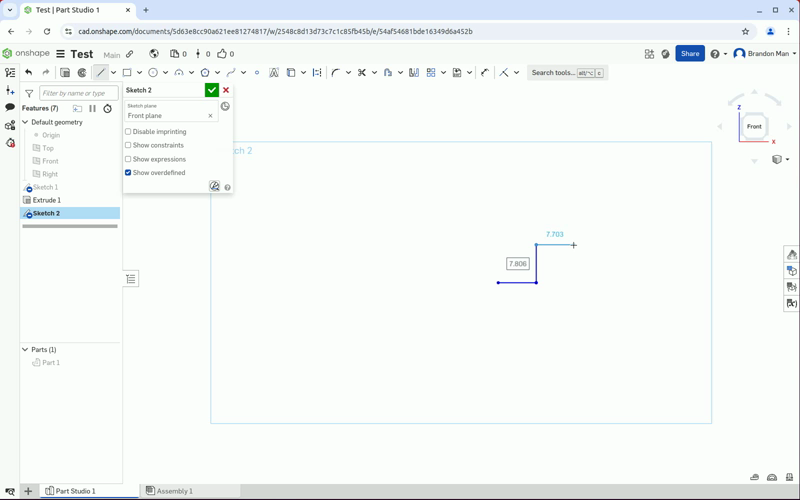
key_down(shift)
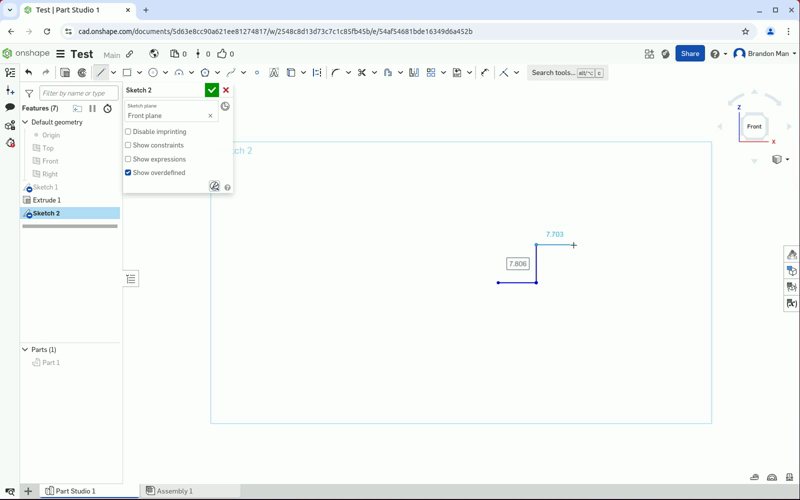
mouse_move(589, 244)
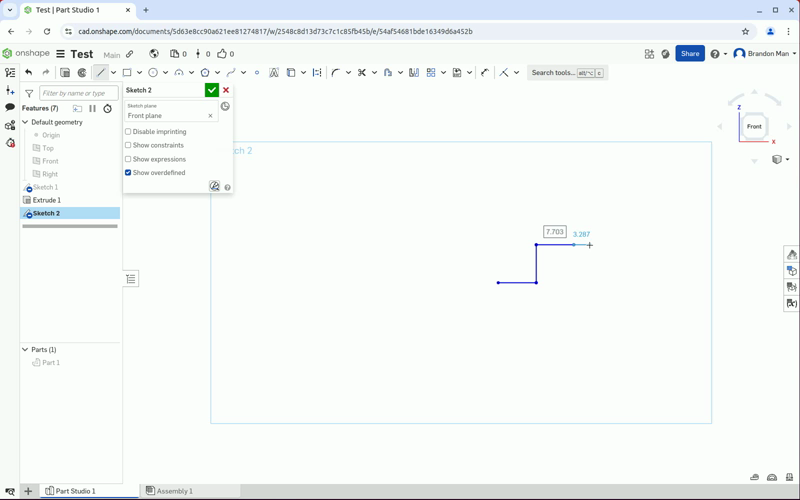
mouse_move(573, 207)
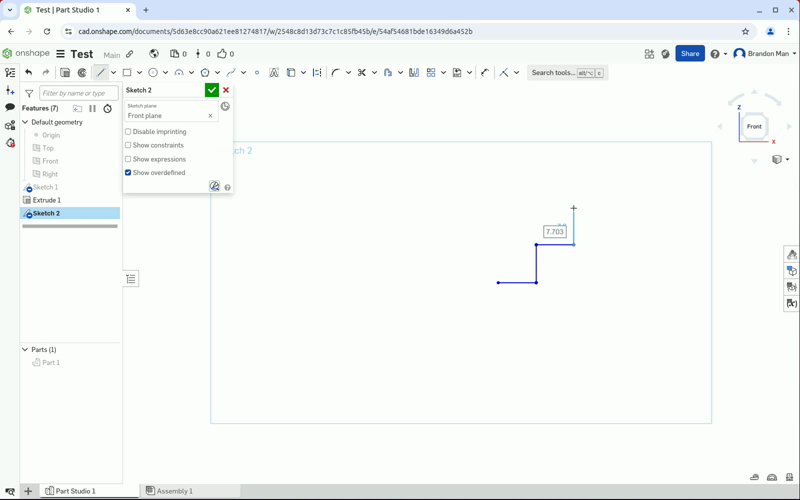
click(573, 207)
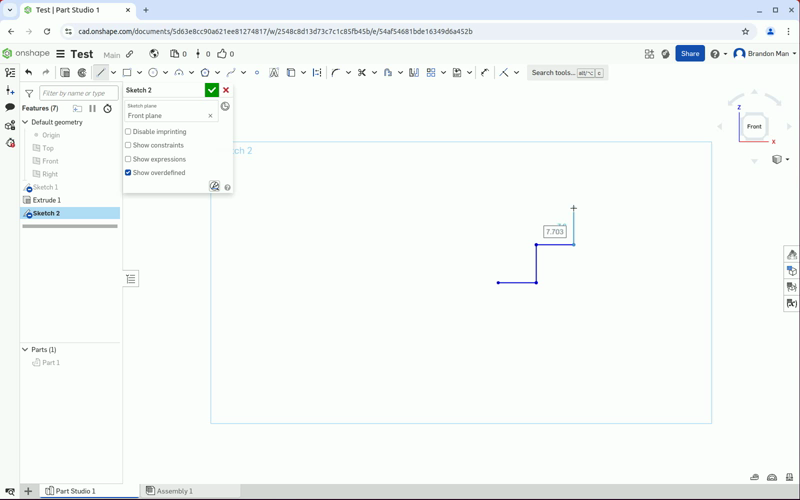
key_up(shift)
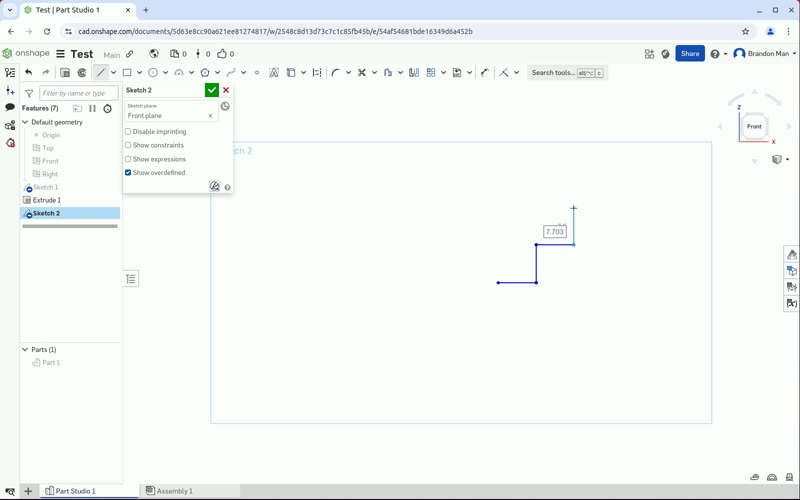
key_down(shift)
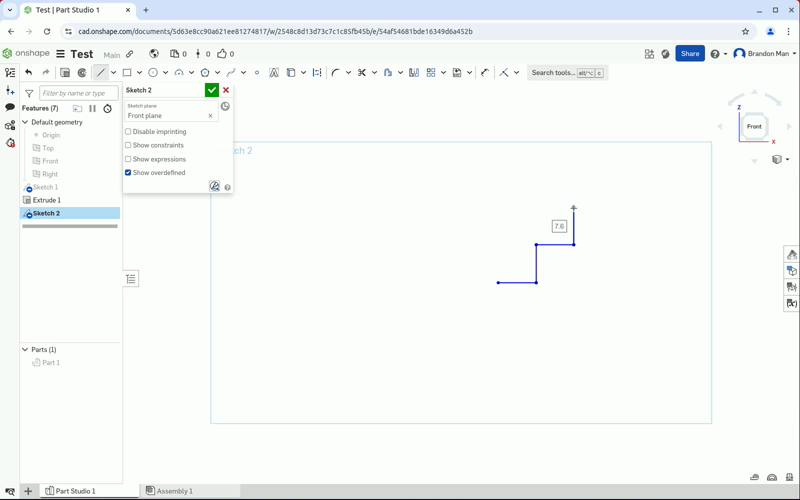
mouse_move(498, 207)
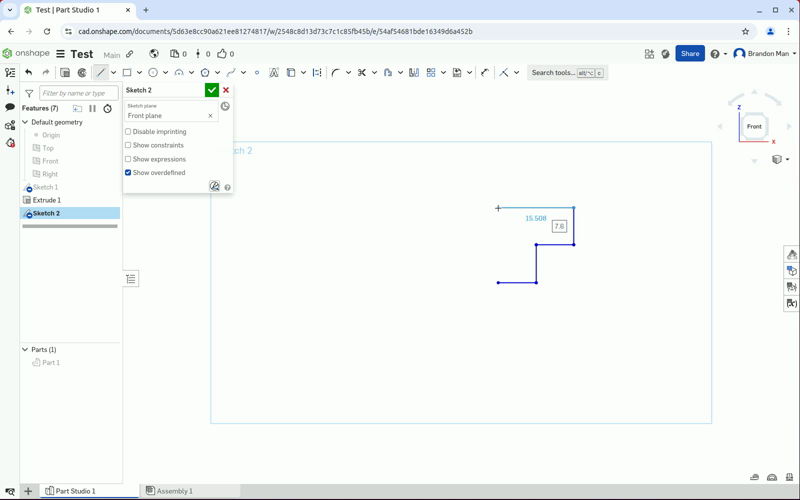
click(498, 207)
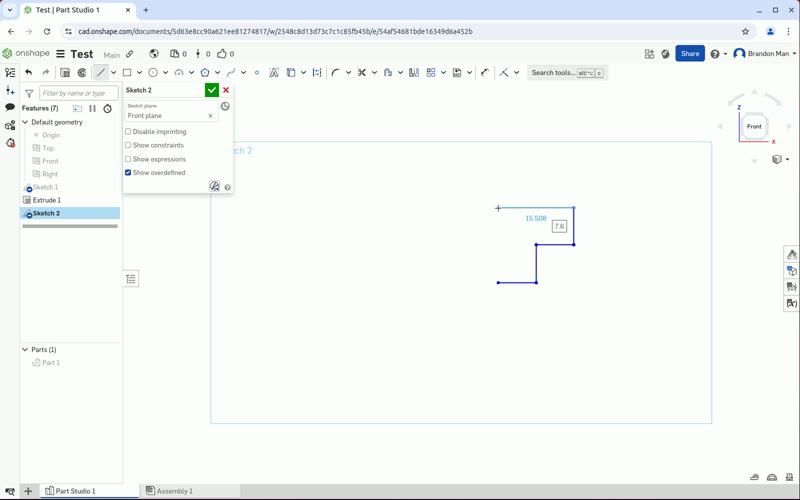
key_up(shift)
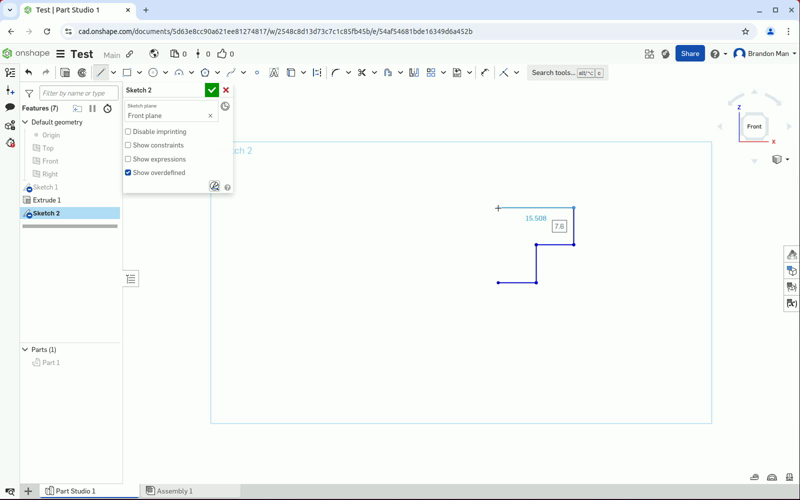
key_down(shift)
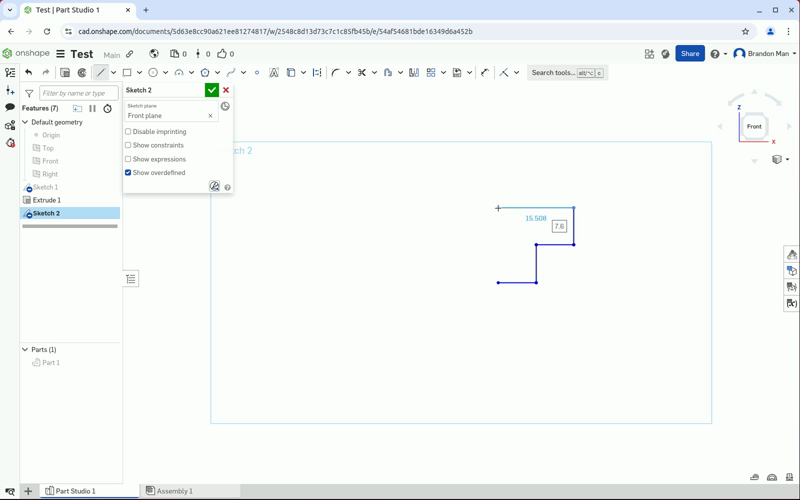
mouse_move(498, 282)
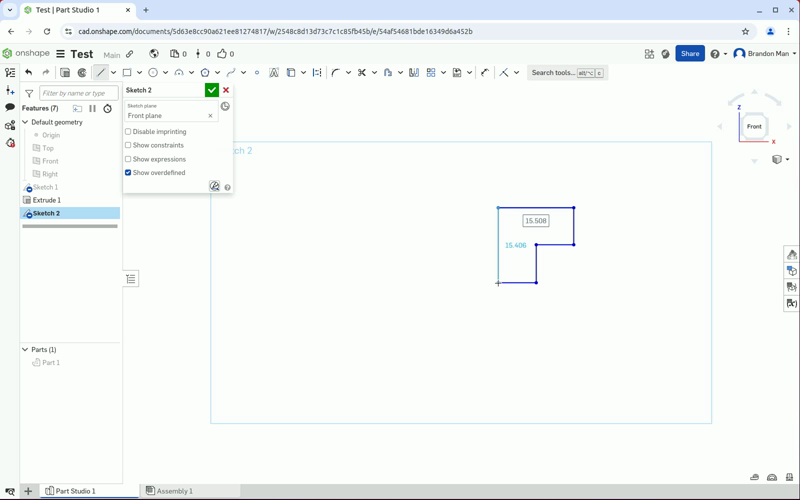
key_up(shift)
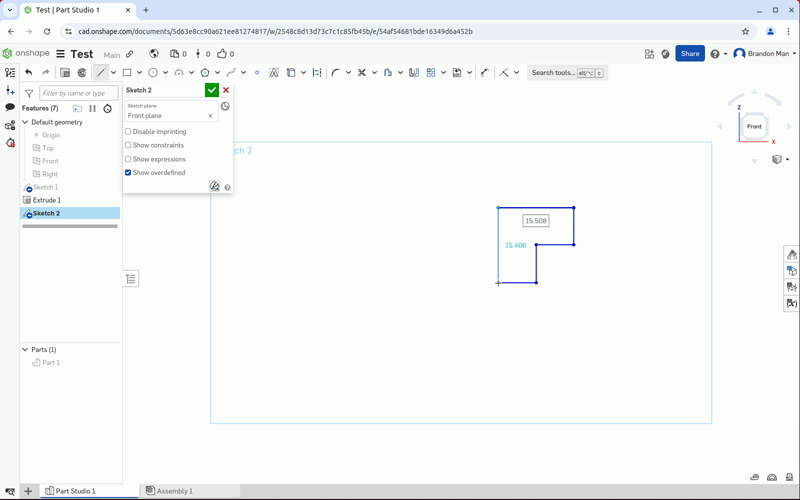
click(498, 282)
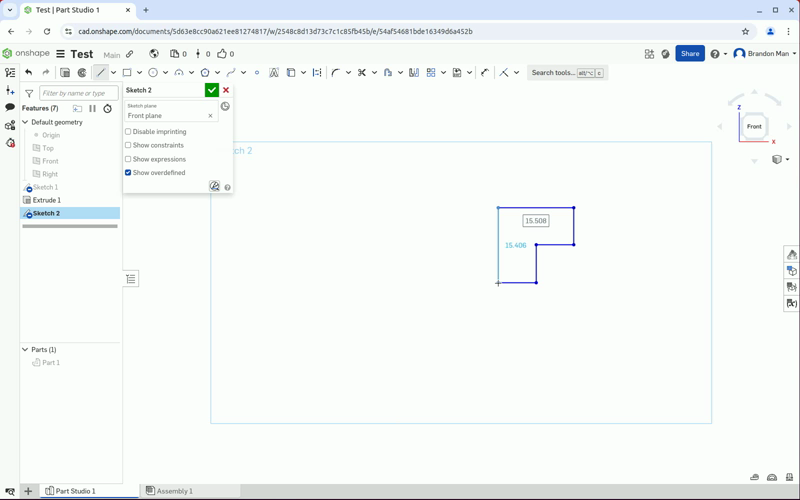
key(esc)
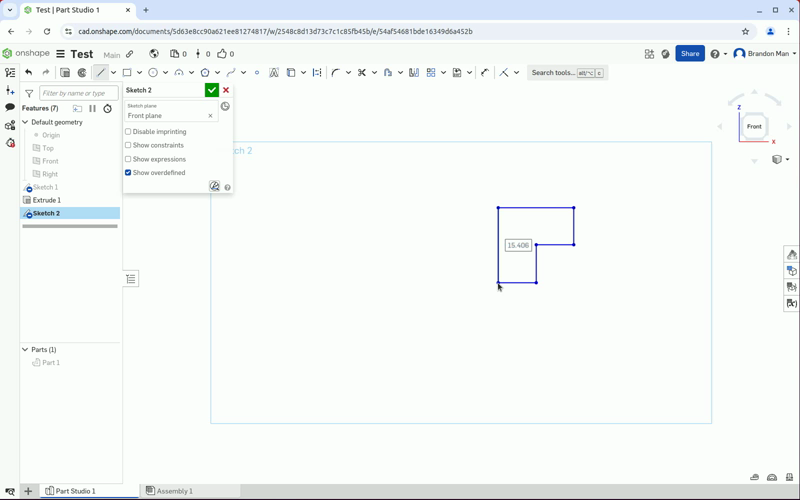
mouse_move(525, 278)
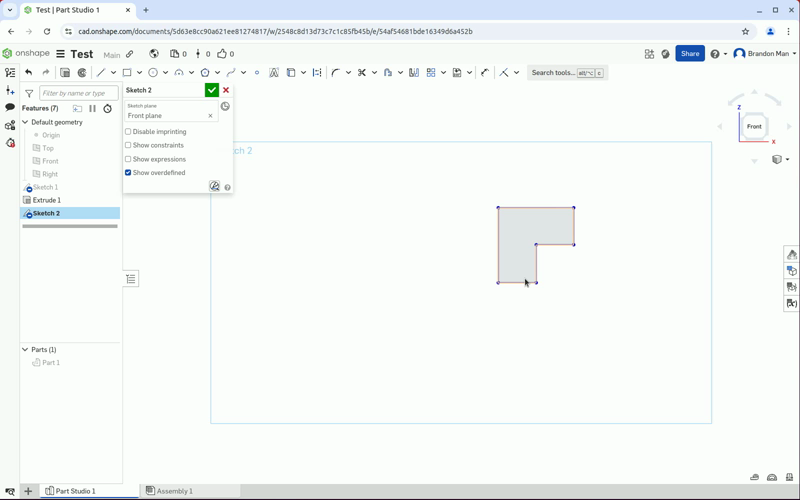
click(525, 278)
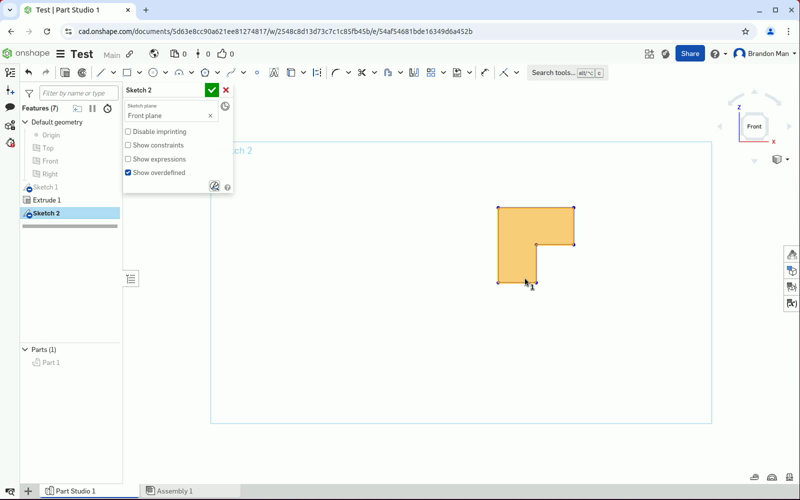
mouse_move(73, 352)
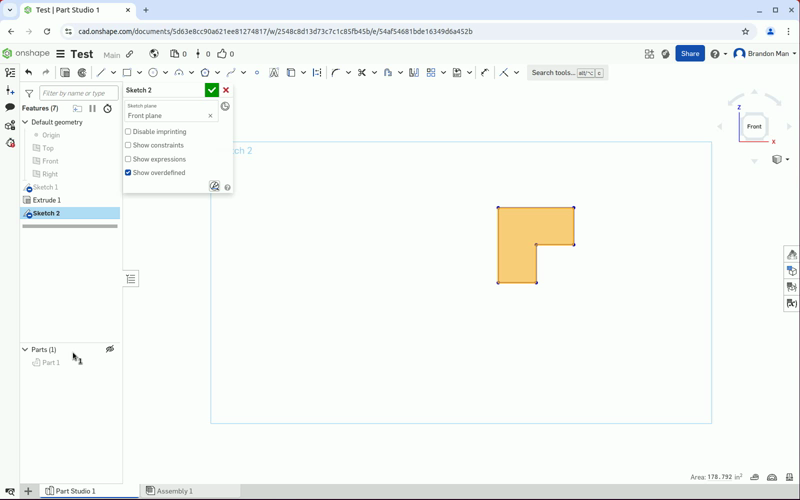
key(shift+y)
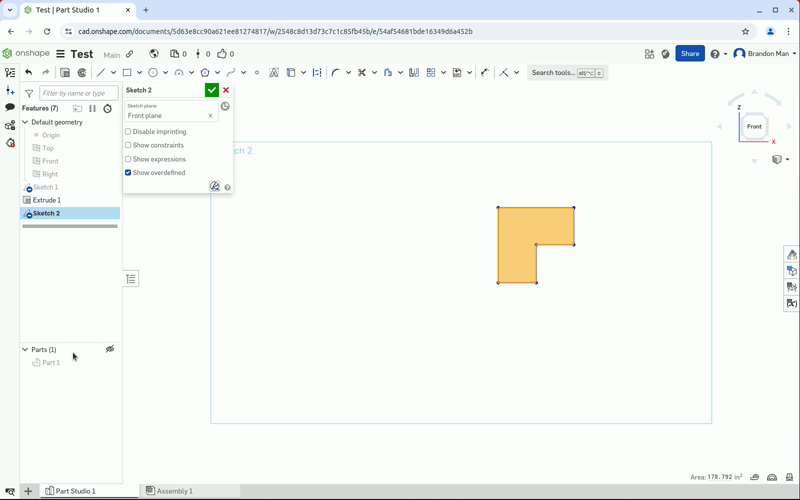
key(shift+e)
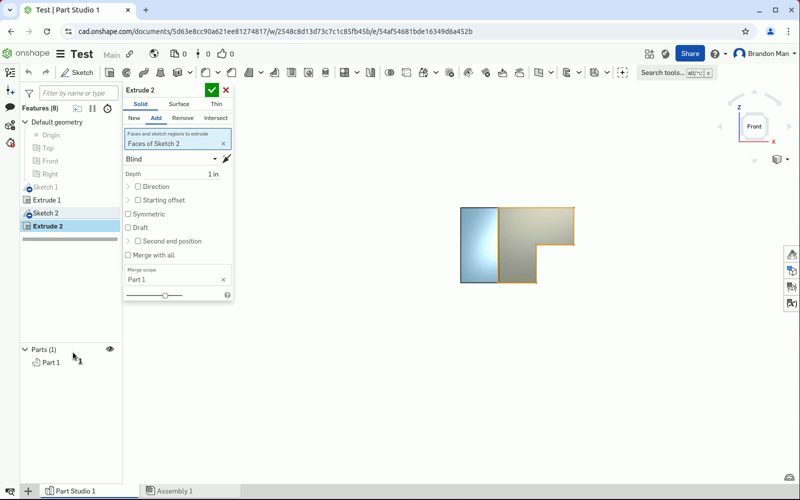
mouse_move(143, 106)
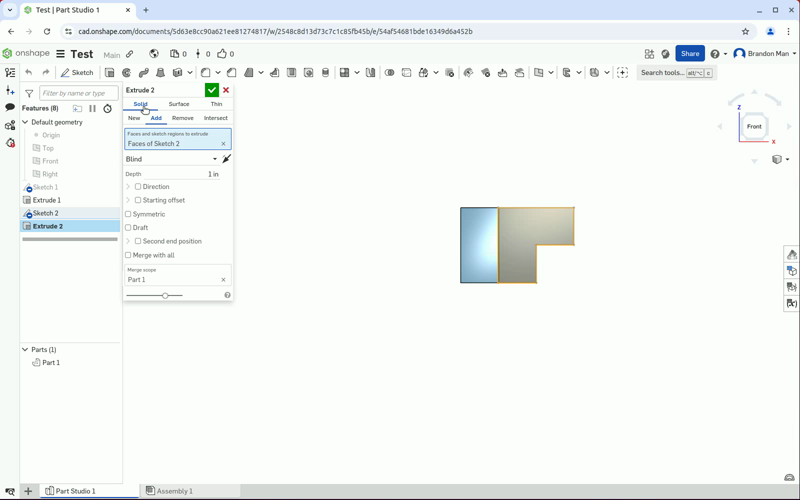
click(143, 106)
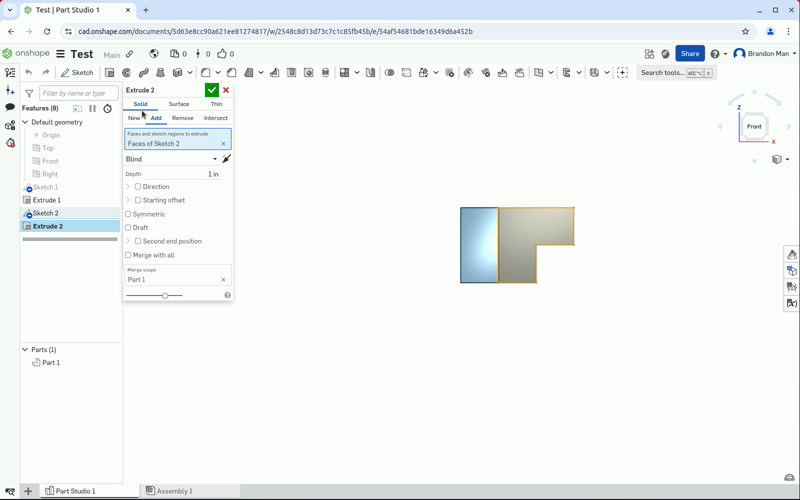
mouse_move(137, 120)
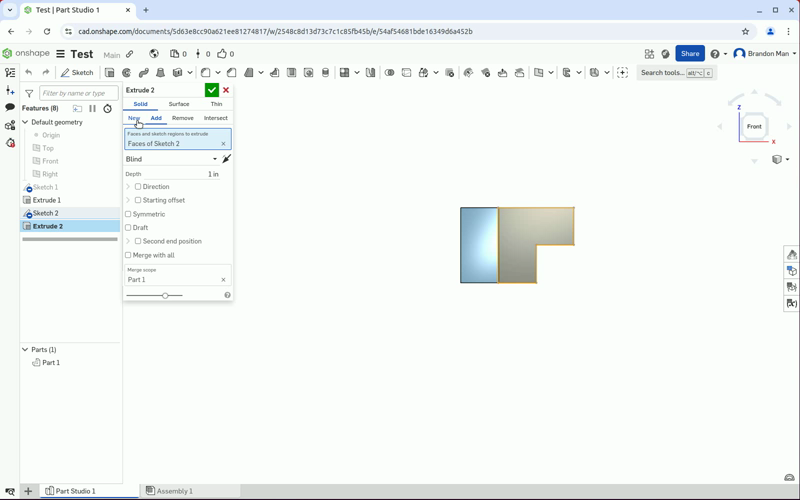
click(137, 120)
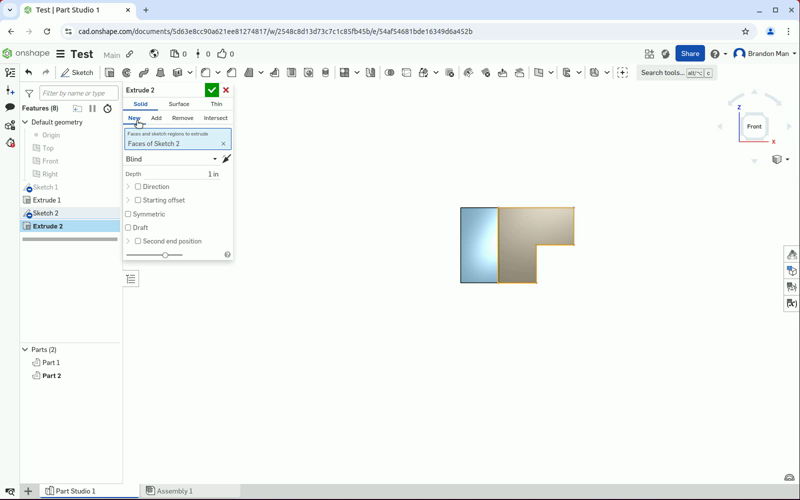
key(tab, 4)
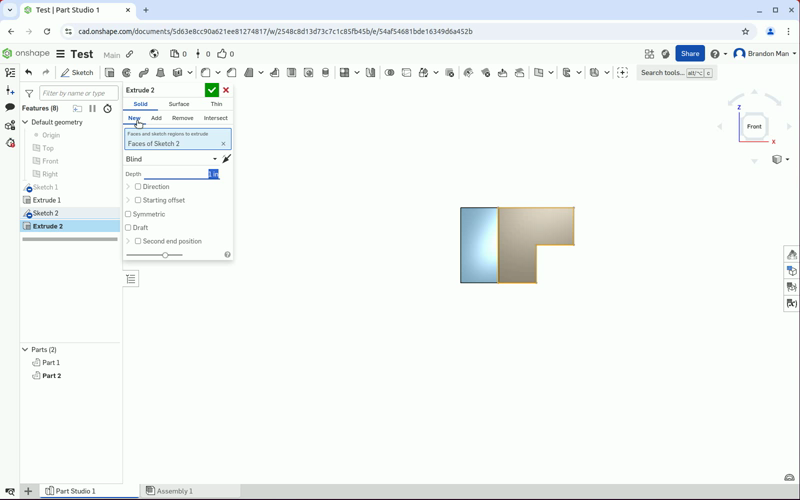
text(7.703)
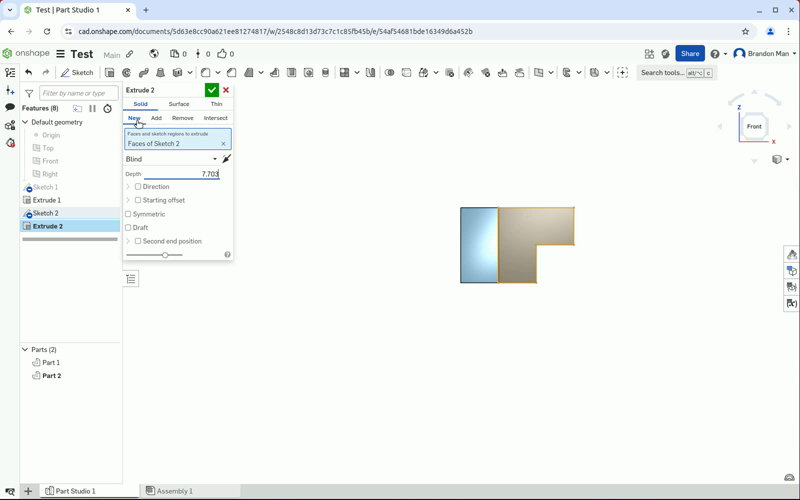
key(enter)
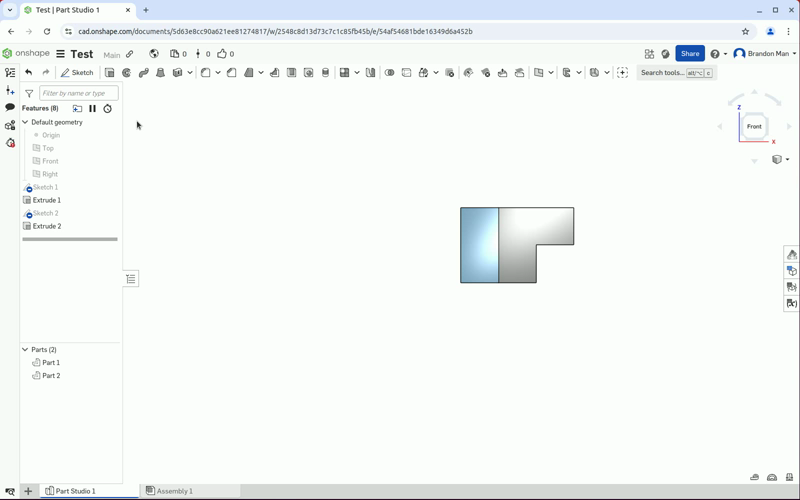
key(shift+h)
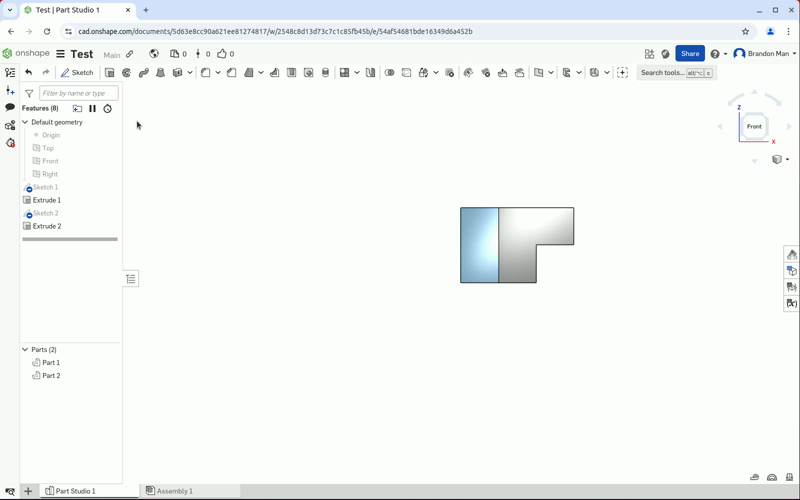
key(shift+h)
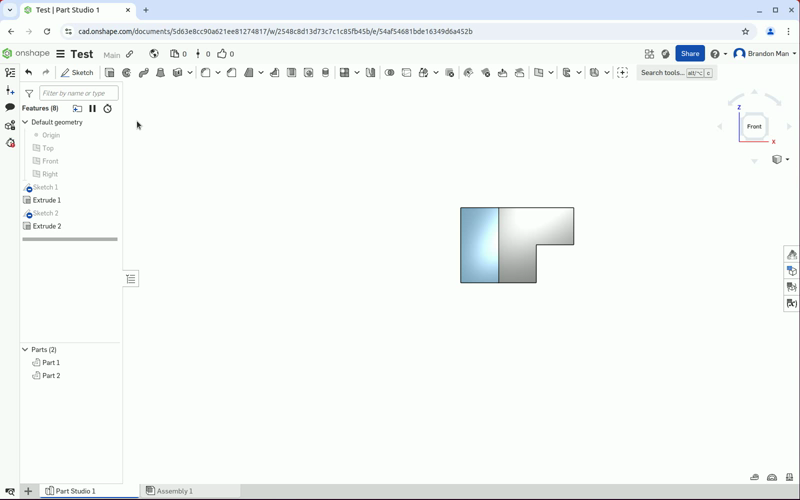
mouse_move(73, 189)
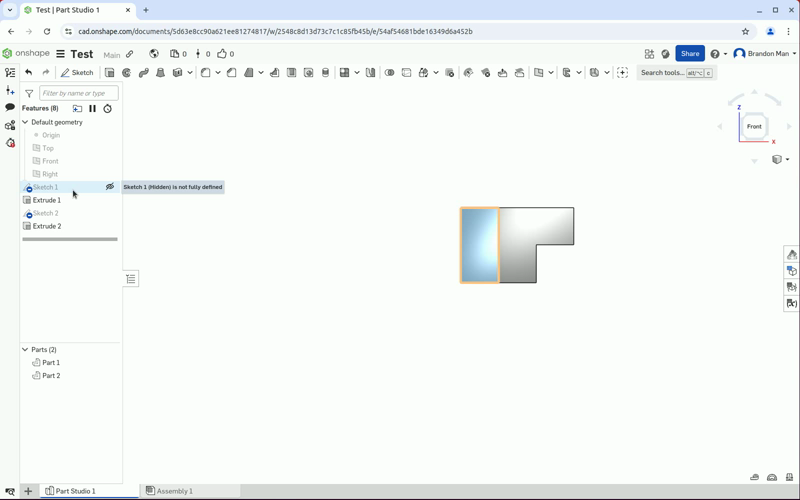
click(73, 189)
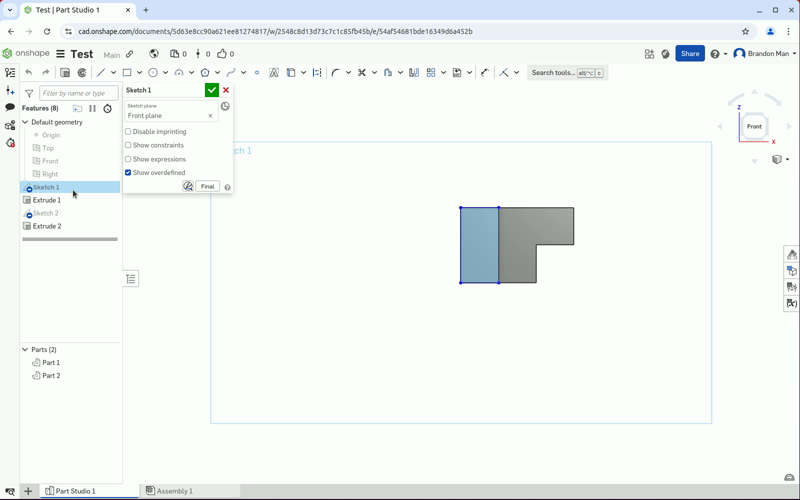
mouse_move(229, 92)
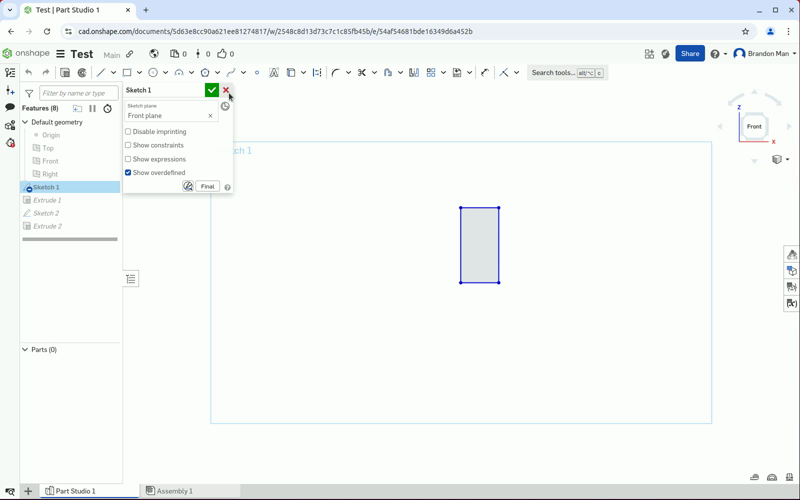
click(229, 92)
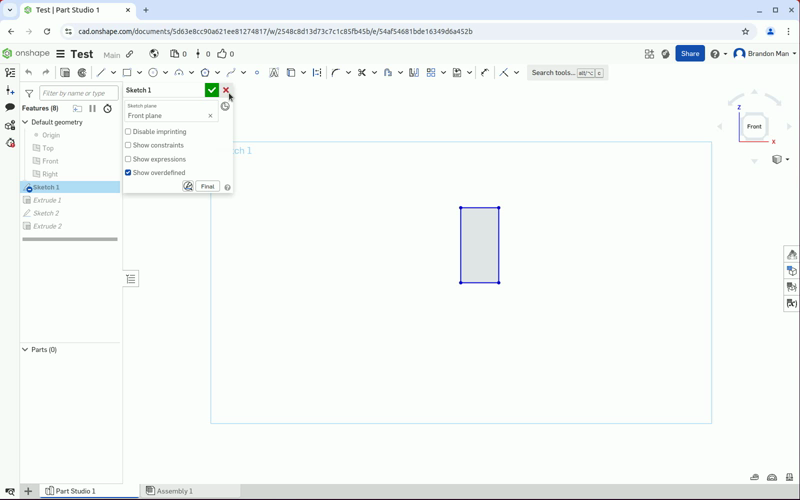
key(shift+s)
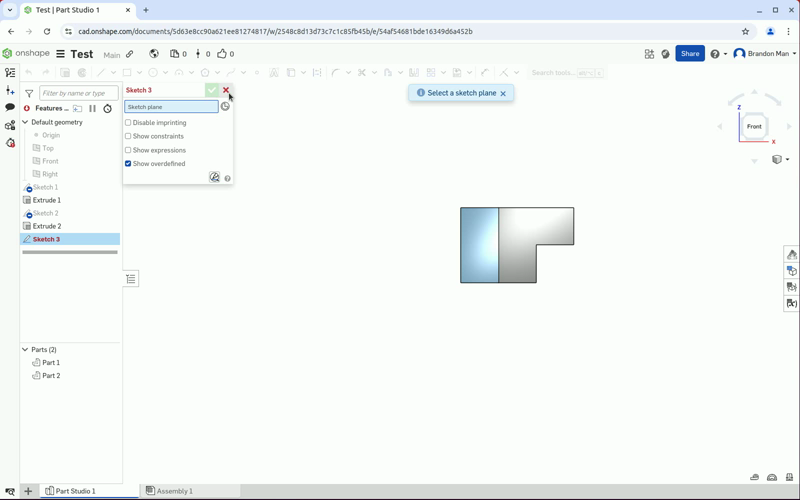
mouse_move(73, 163)
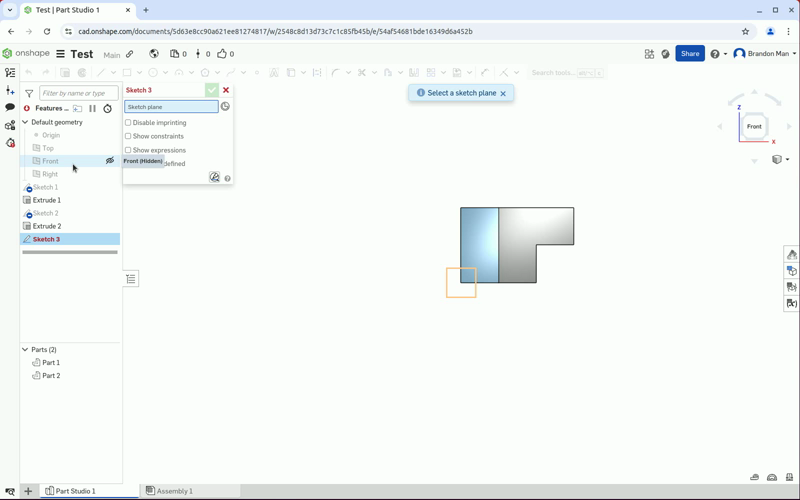
click(73, 163)
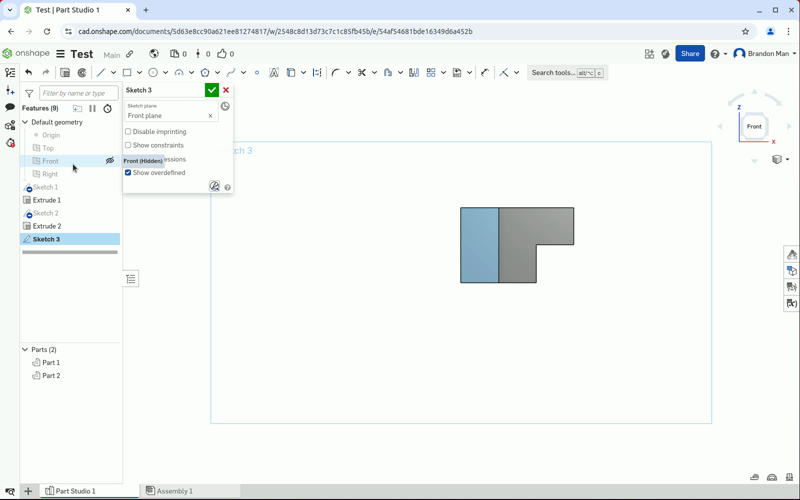
mouse_move(73, 352)
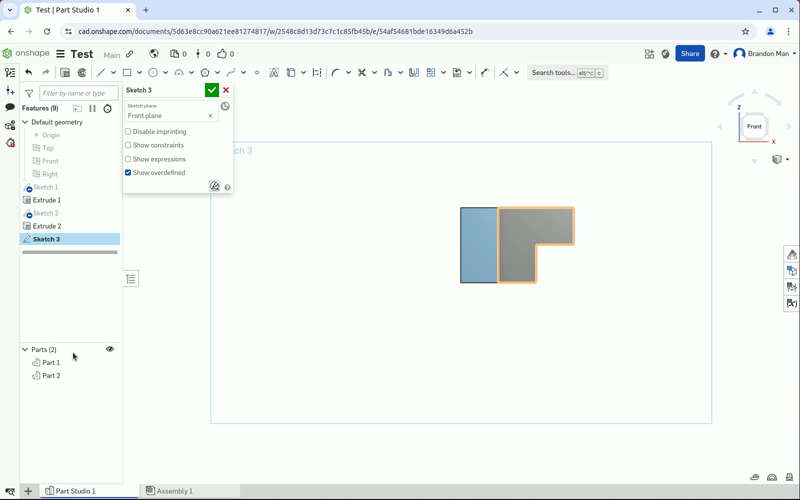
key(y)
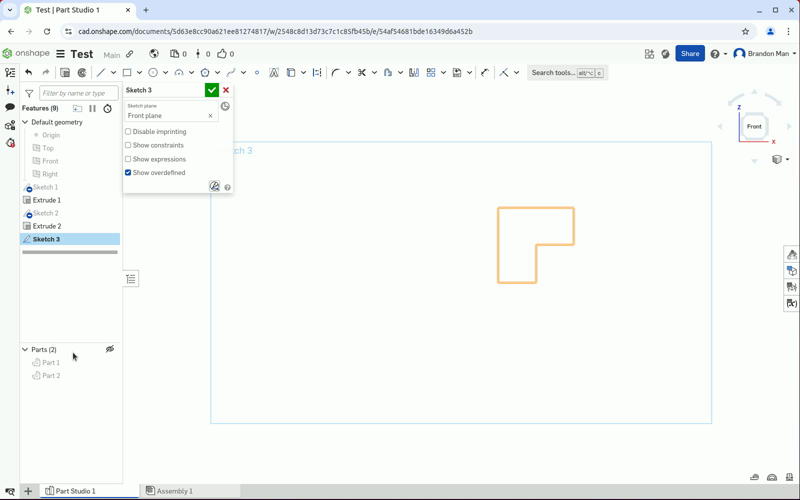
key(l)
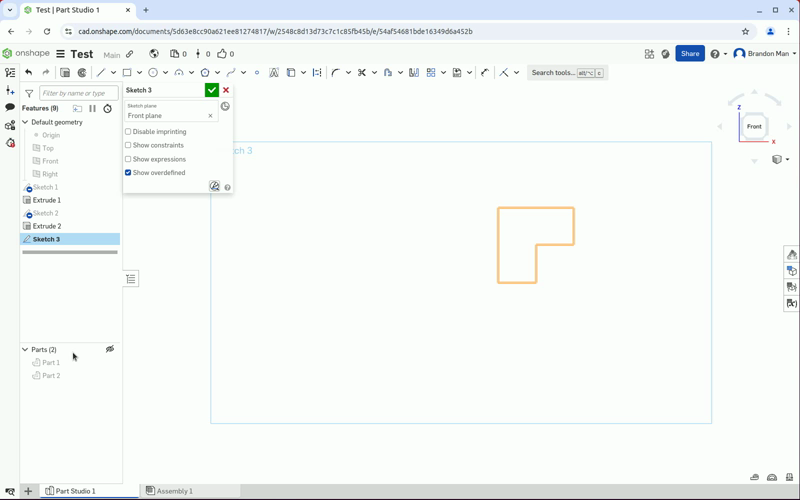
key_down(shift)
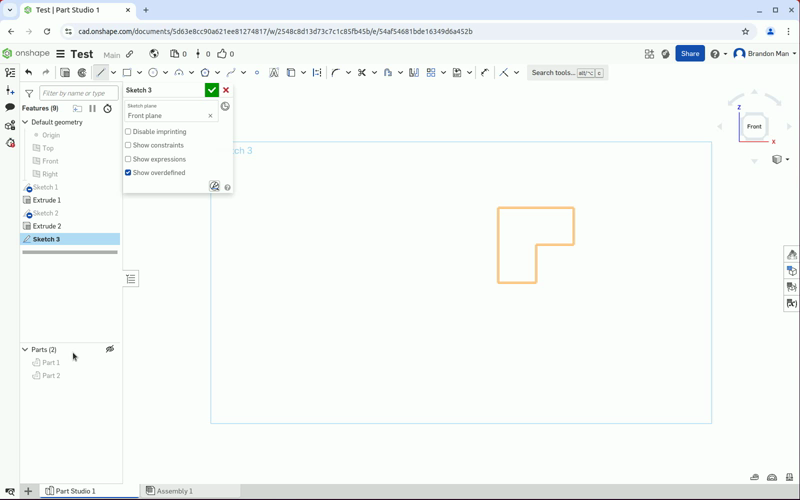
mouse_move(535, 282)
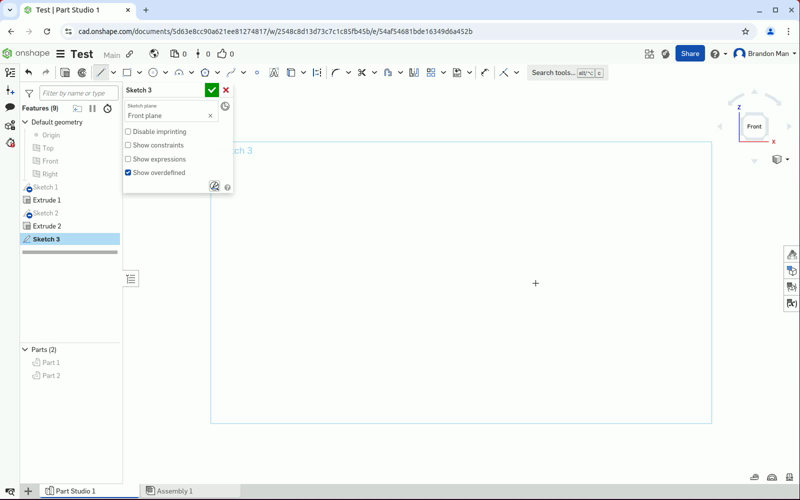
click(535, 282)
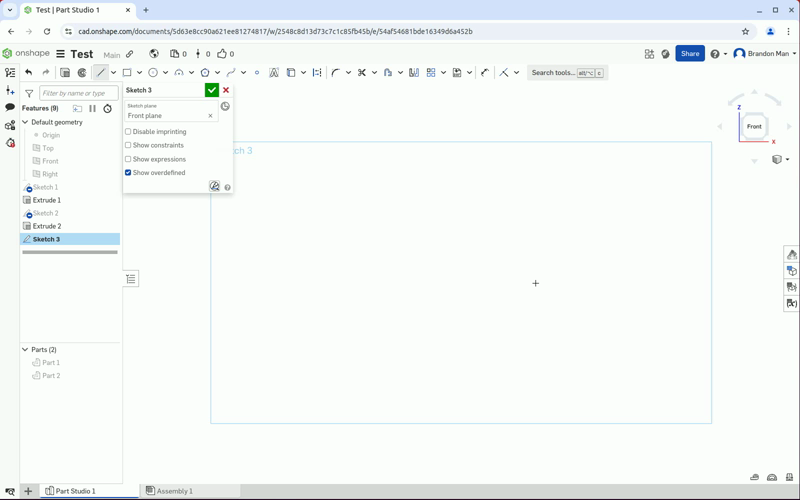
key_up(shift)
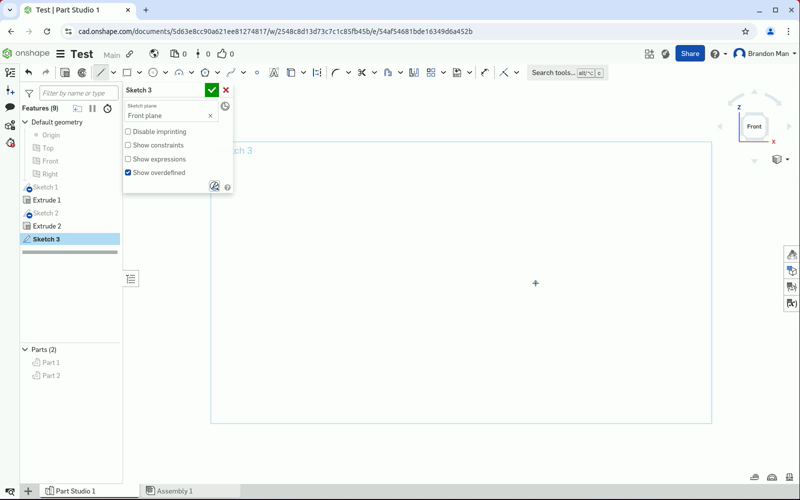
key_down(shift)
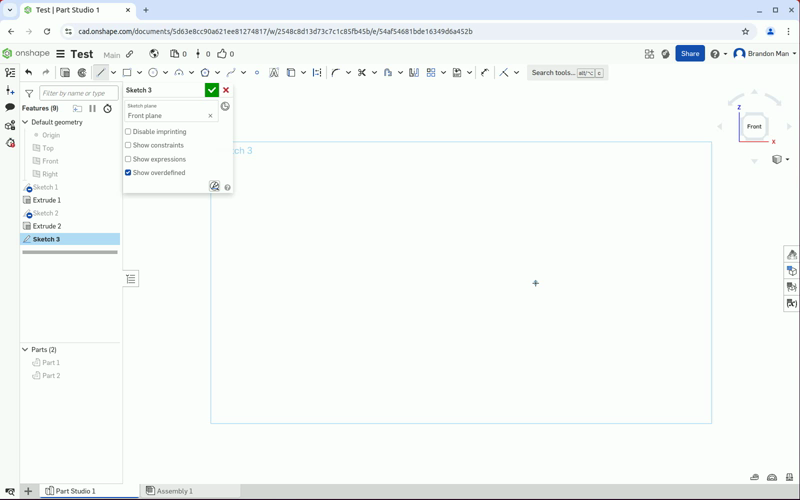
mouse_move(565, 282)
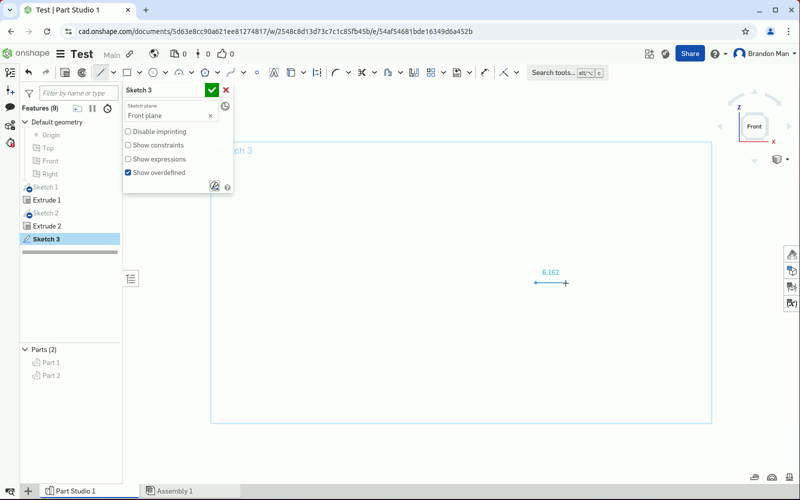
mouse_move(574, 282)
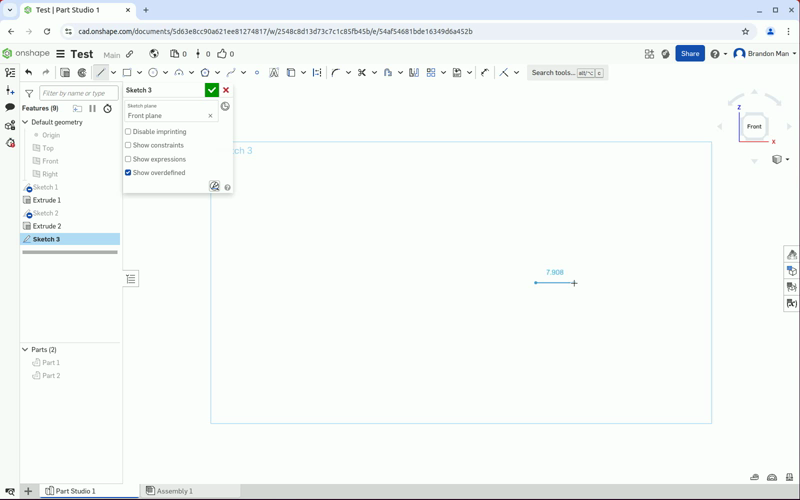
click(574, 282)
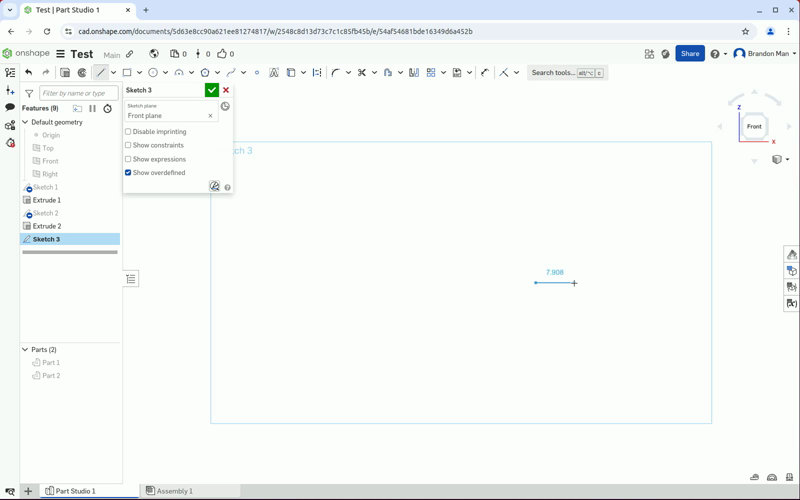
key_up(shift)
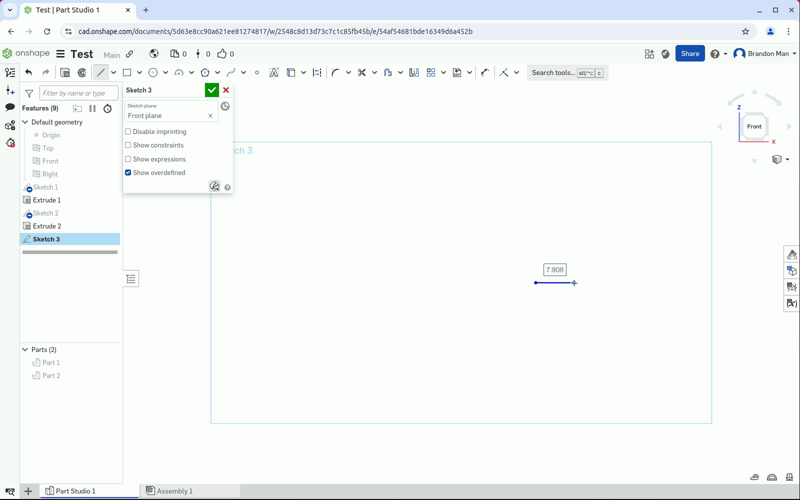
key_down(shift)
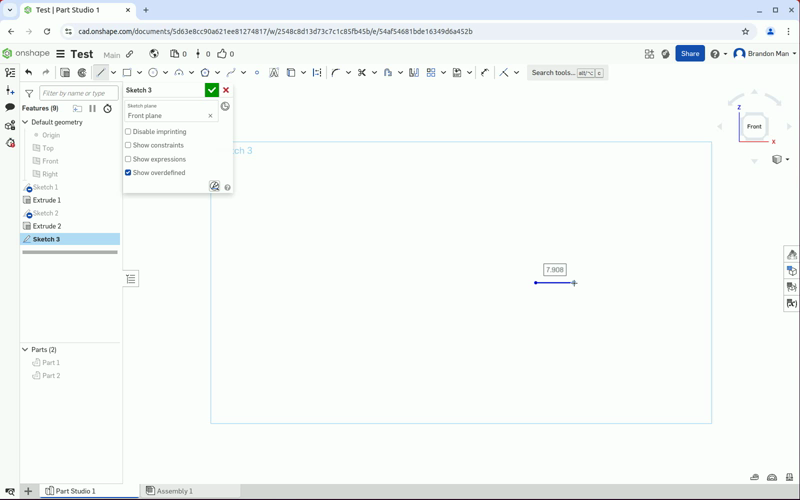
mouse_move(589, 282)
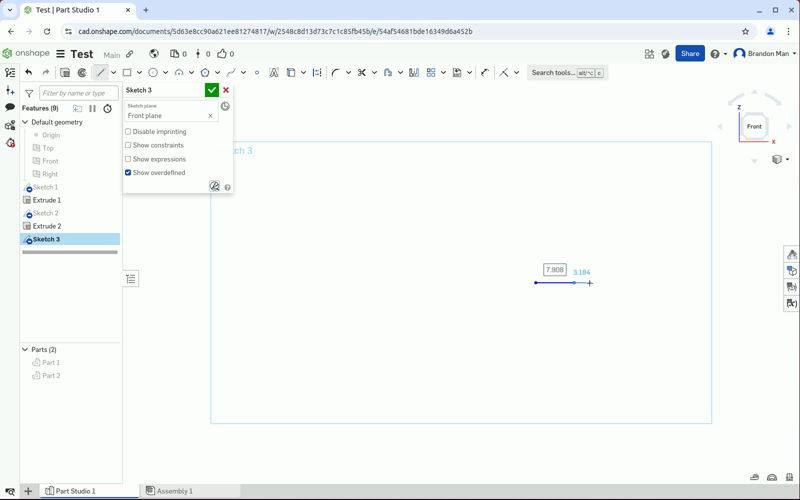
mouse_move(574, 244)
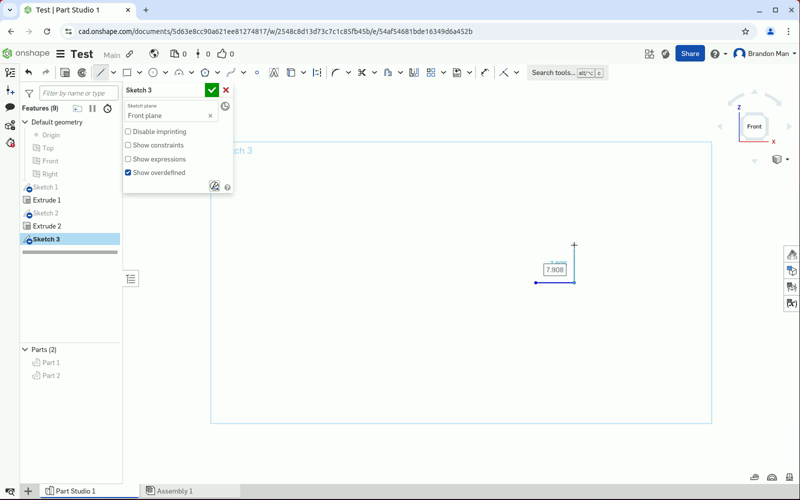
click(574, 244)
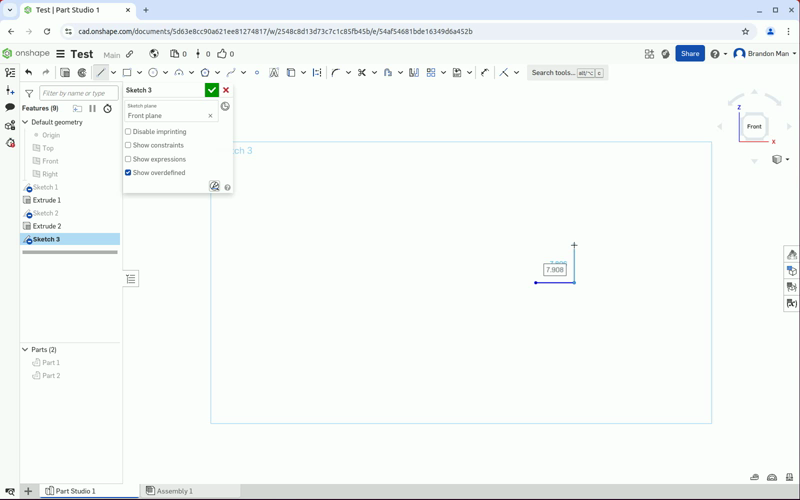
key_up(shift)
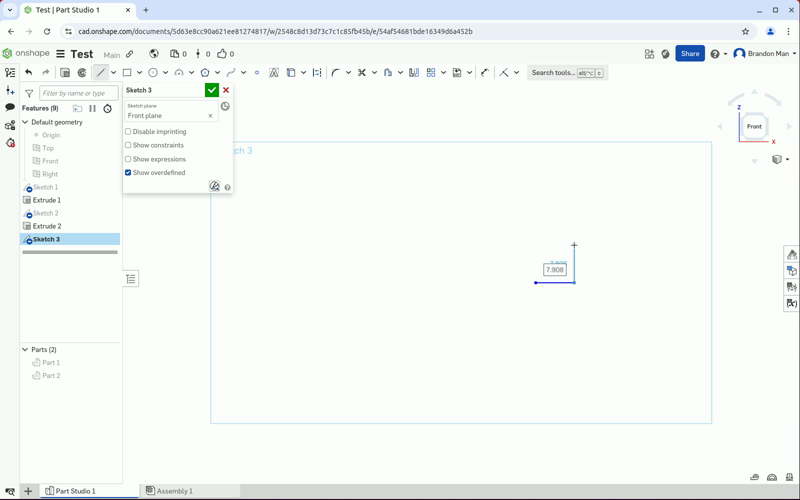
key_down(shift)
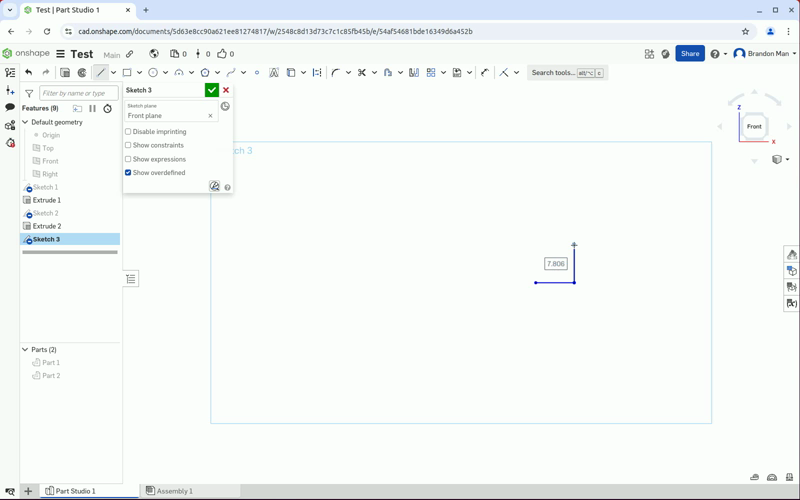
mouse_move(589, 244)
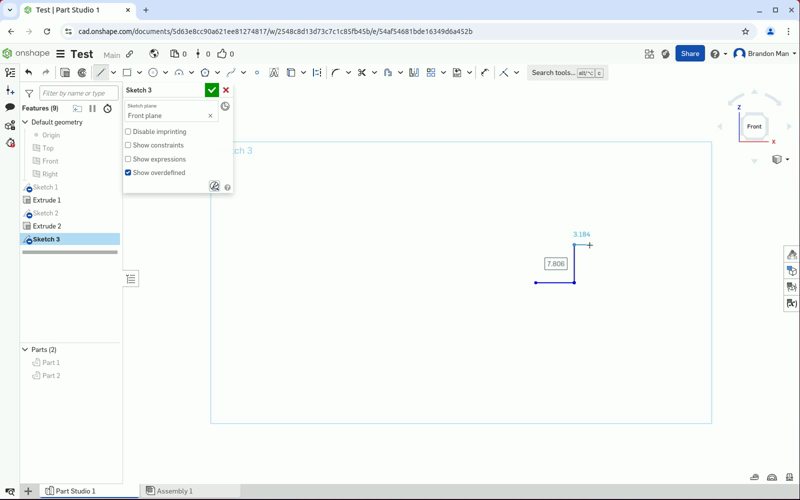
mouse_move(535, 244)
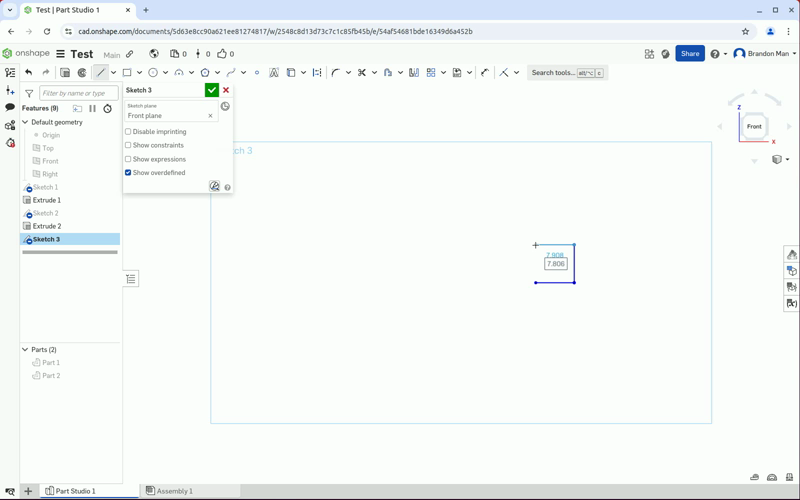
click(535, 244)
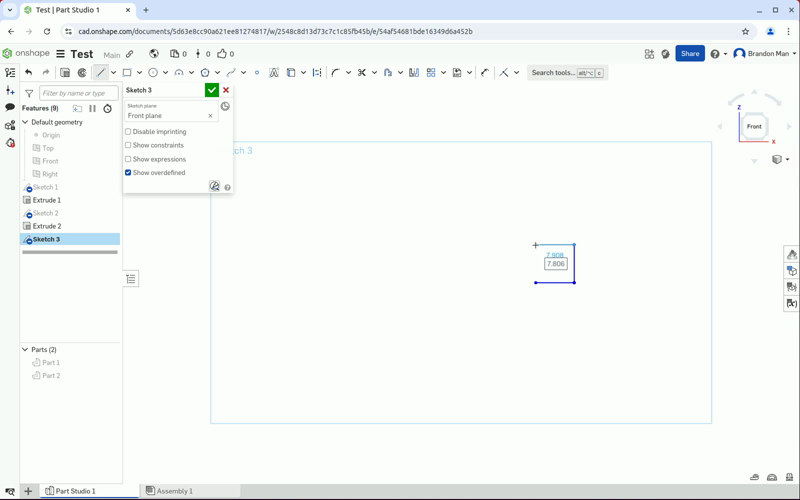
key_up(shift)
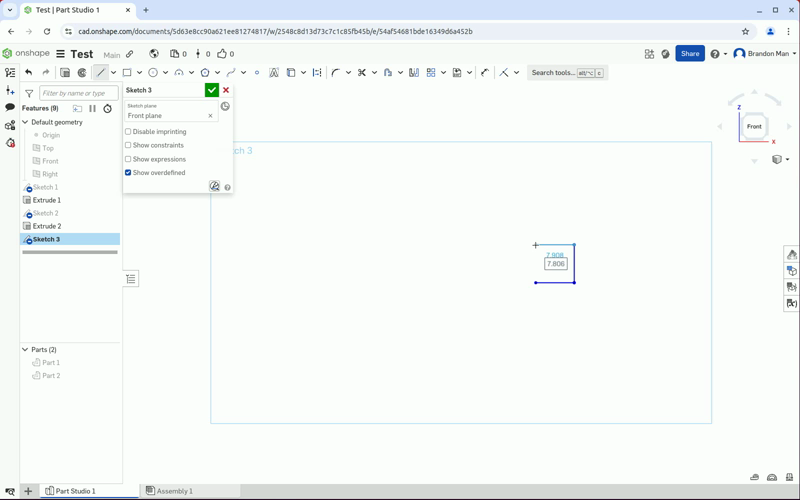
mouse_move(565, 244)
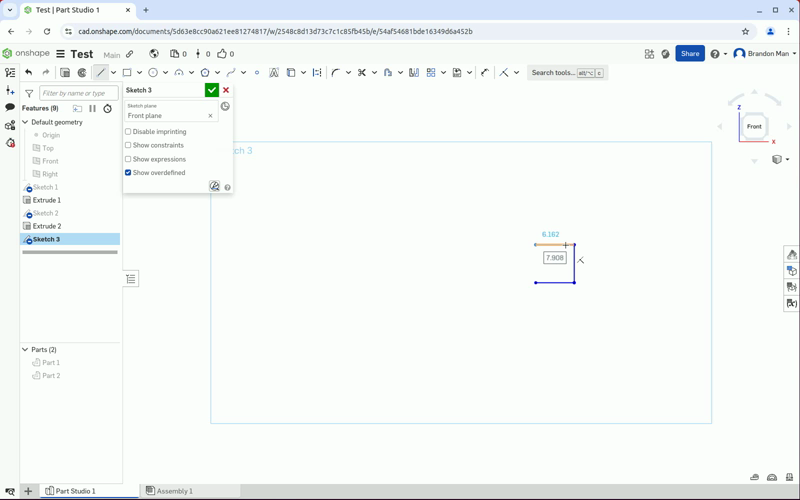
key_down(shift)
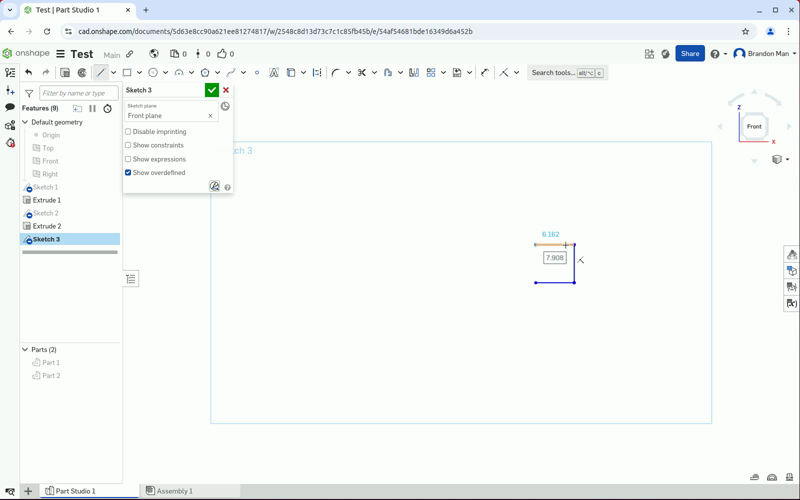
mouse_move(535, 282)
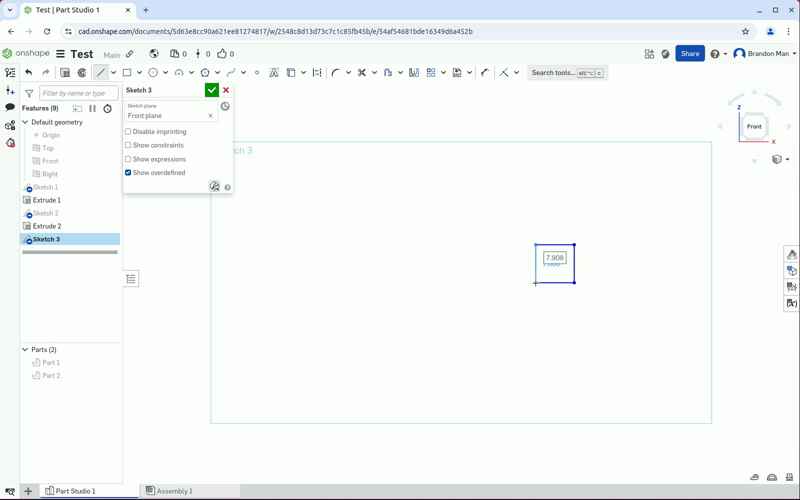
key_up(shift)
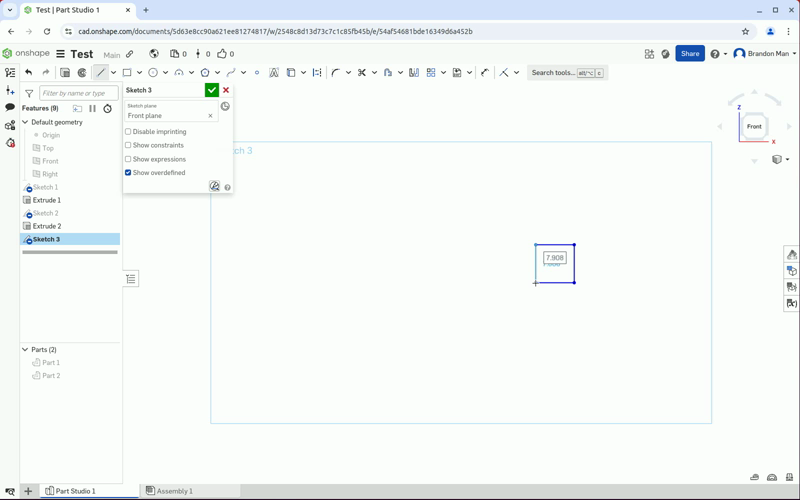
click(535, 282)
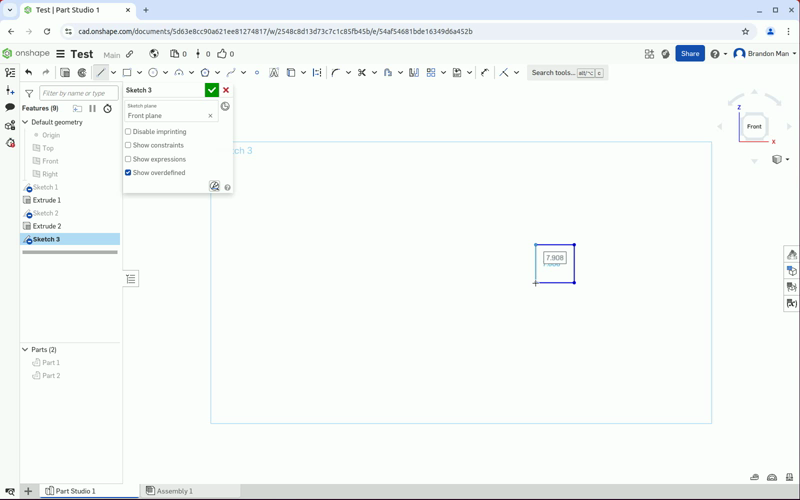
key(esc)
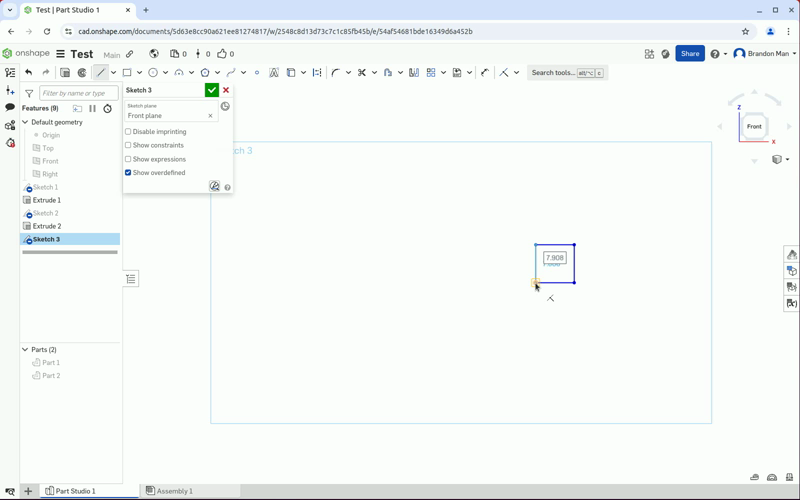
mouse_move(568, 265)
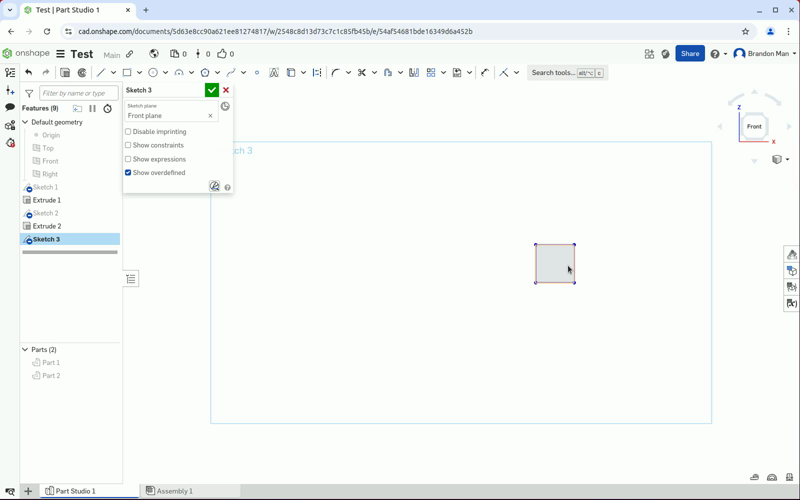
scroll(6)
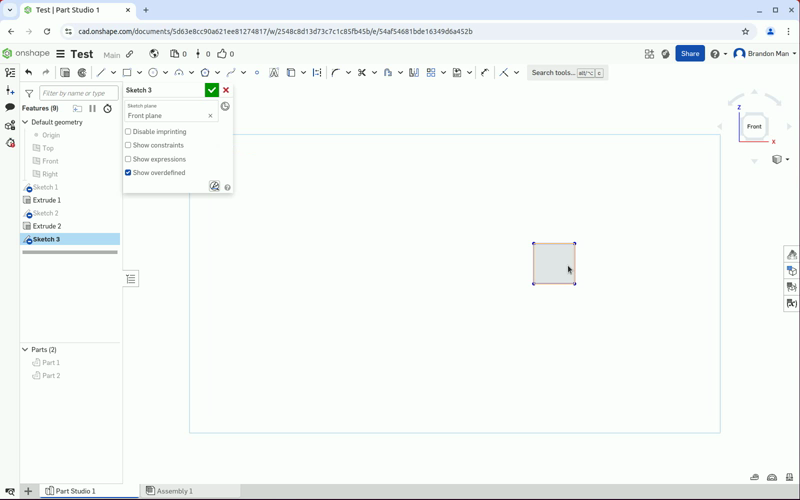
scroll(6)
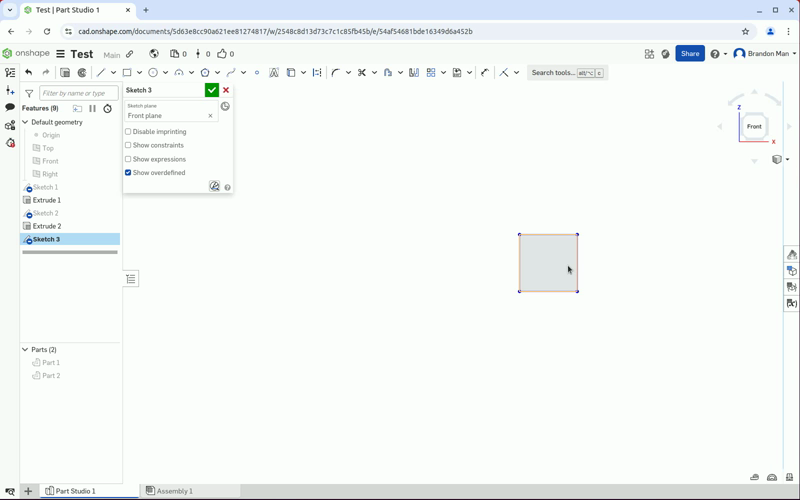
scroll(6)
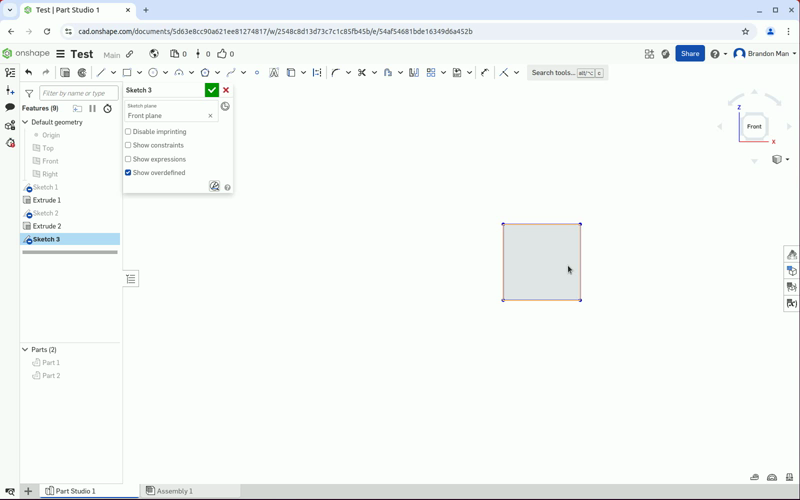
scroll(6)
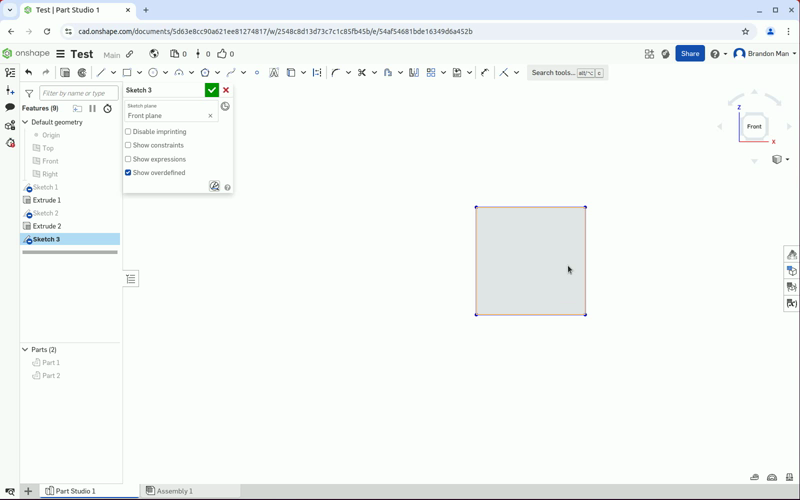
scroll(6)
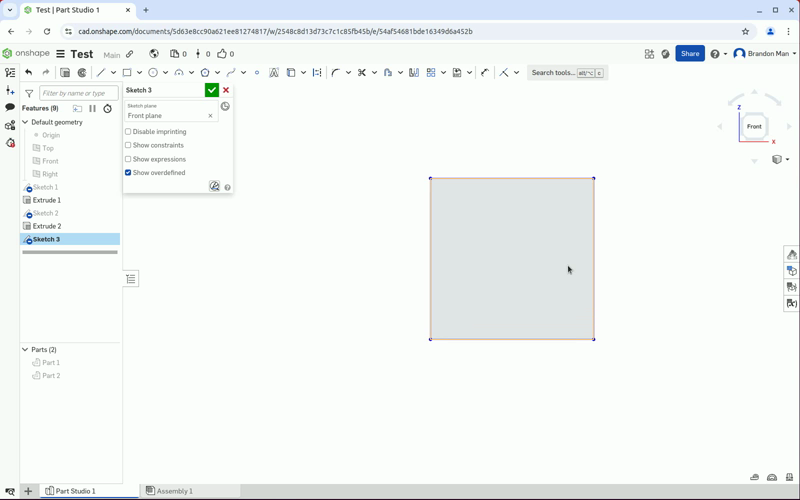
scroll(6)
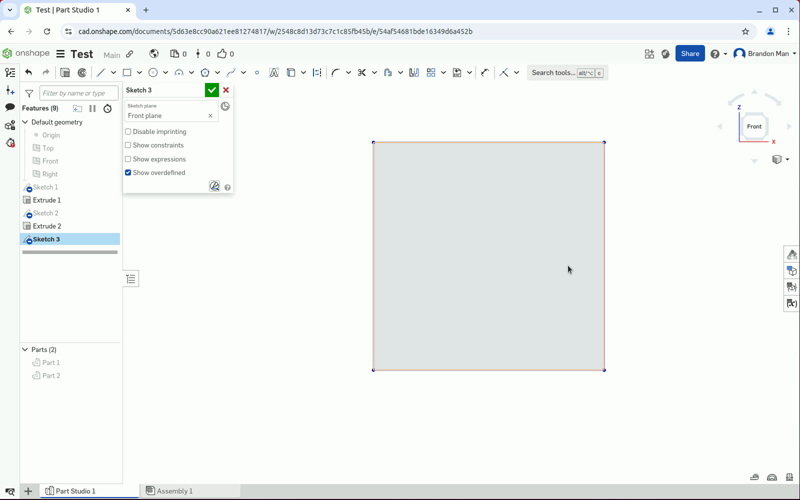
scroll(6)
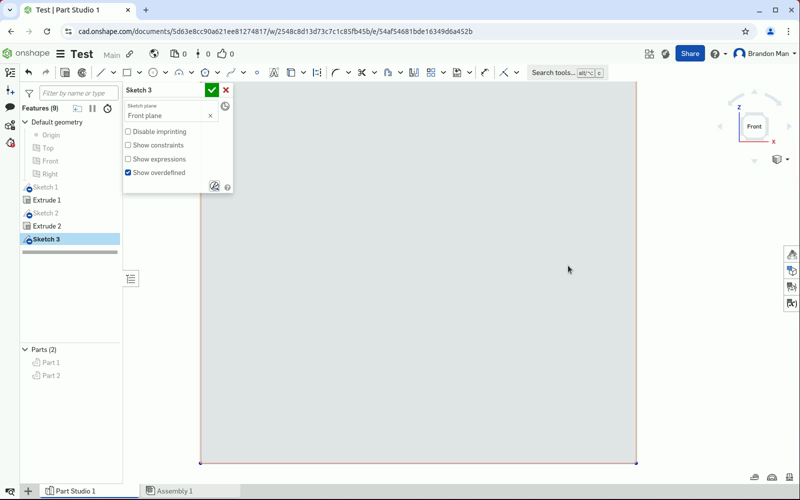
click(568, 265)
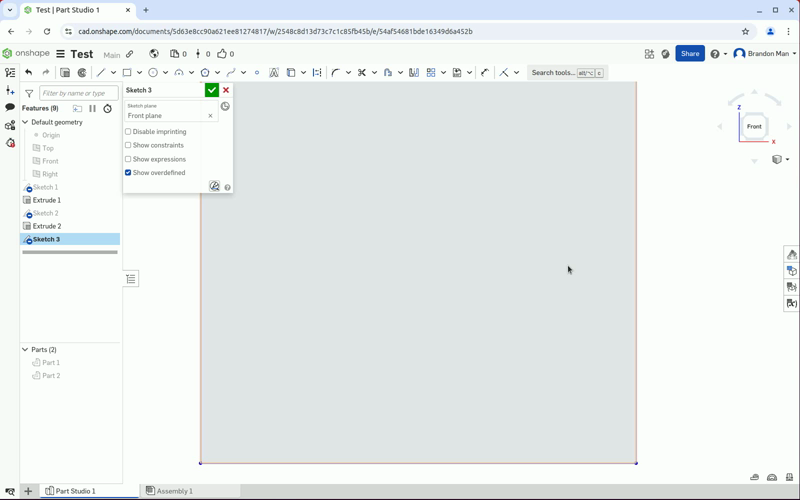
scroll(-6)
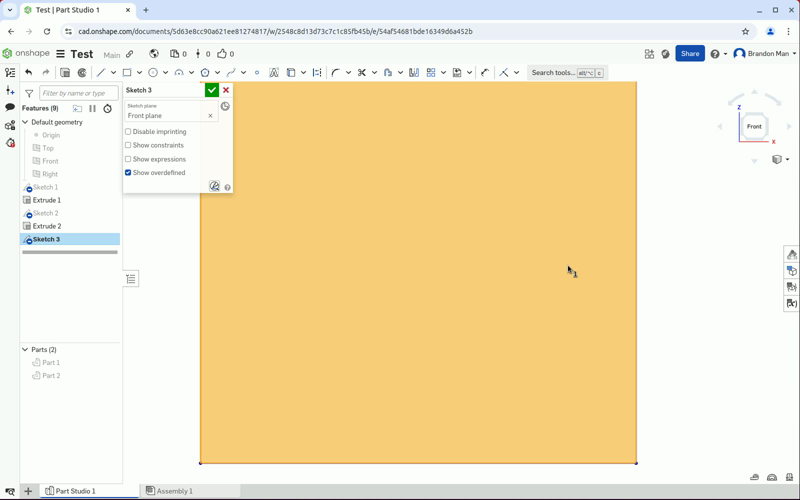
scroll(-6)
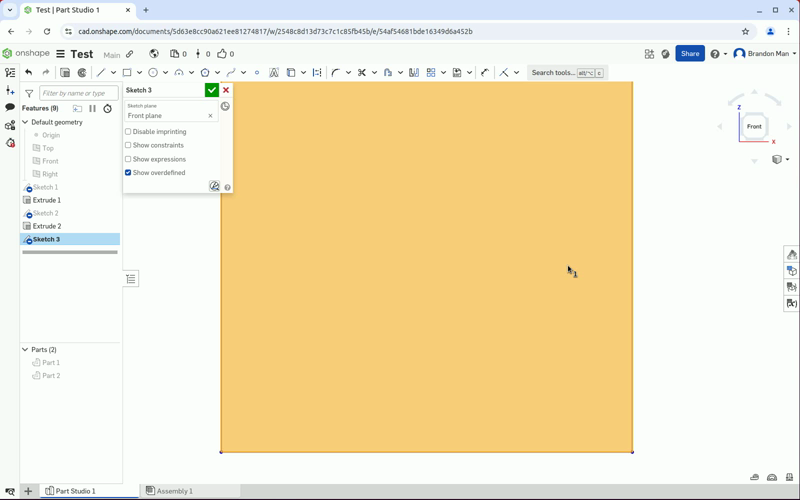
scroll(-6)
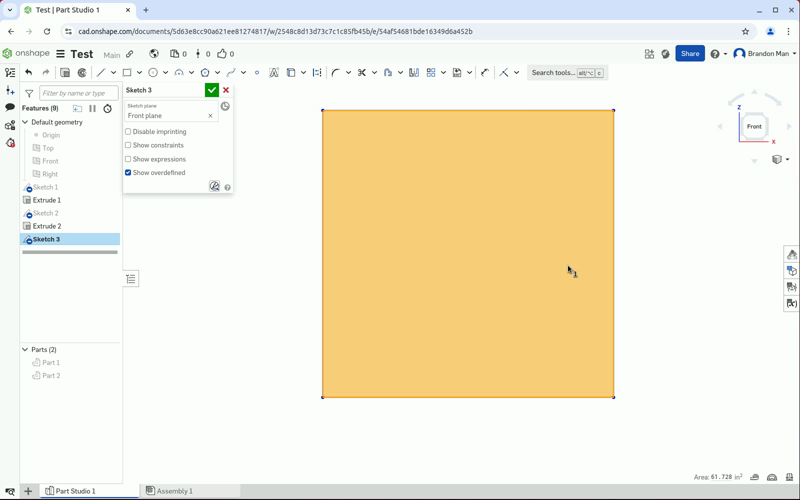
scroll(-6)
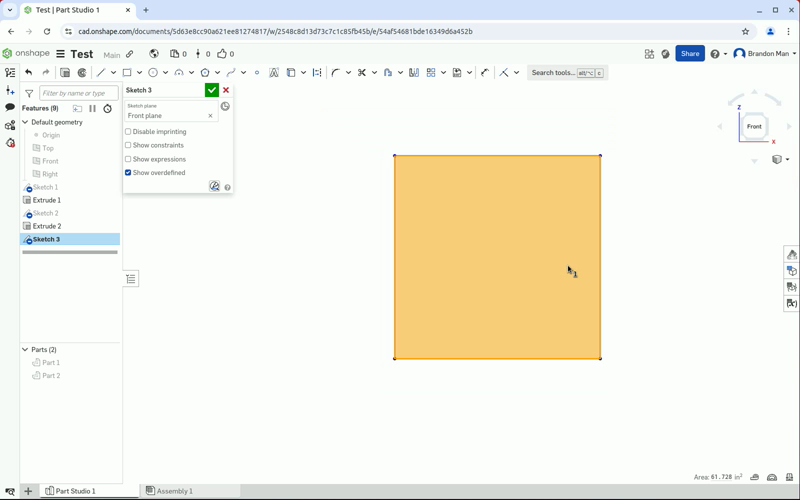
scroll(-6)
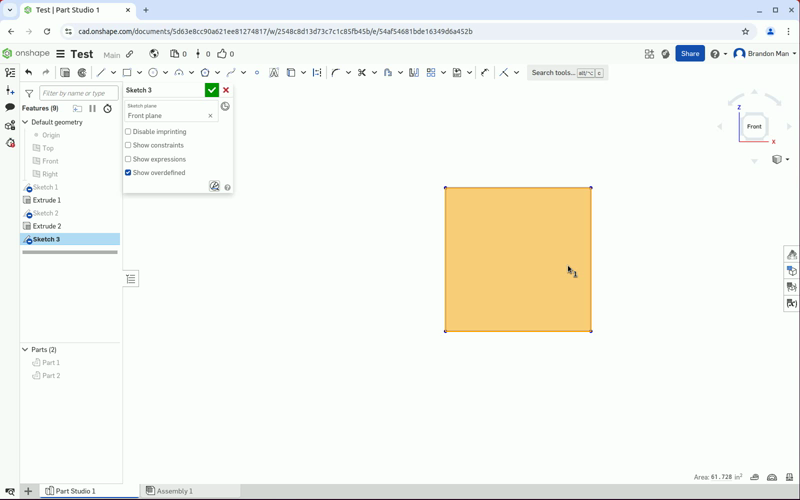
scroll(-6)
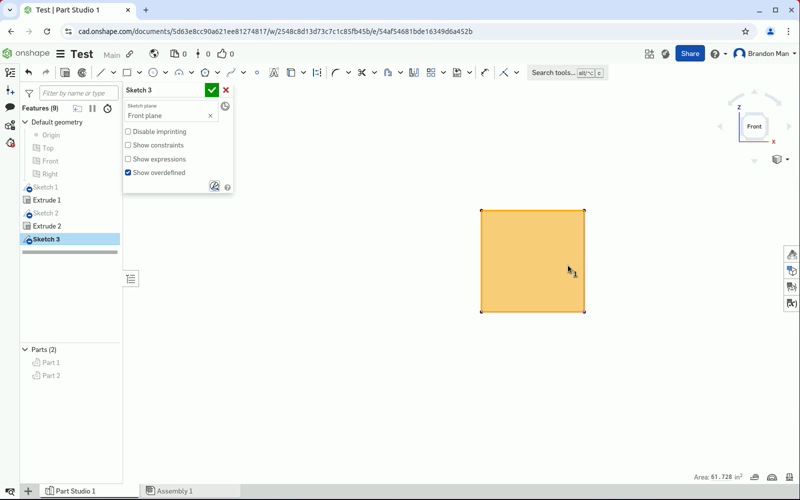
scroll(-6)
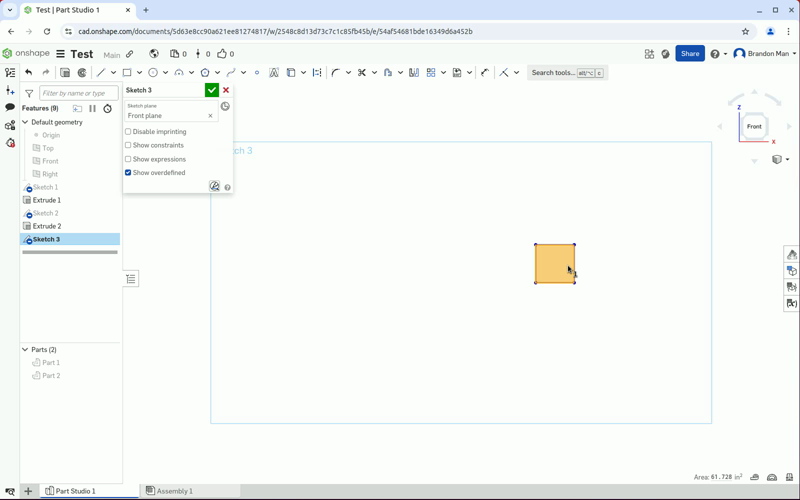
mouse_move(73, 352)
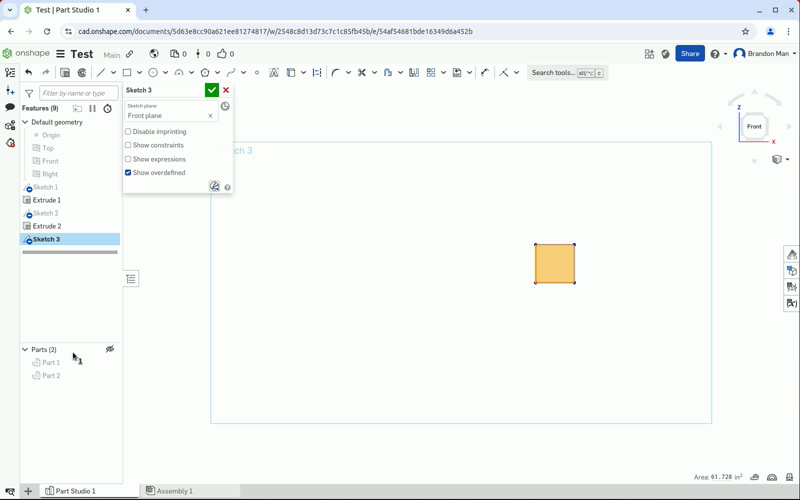
key(shift+y)
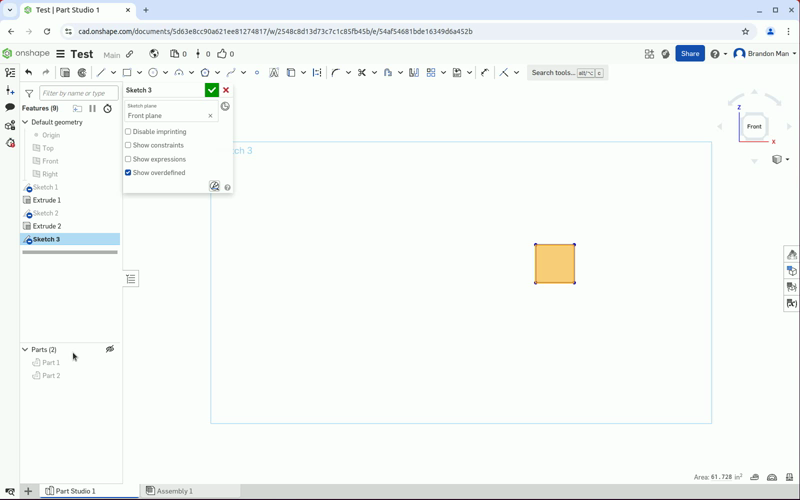
key(shift+e)
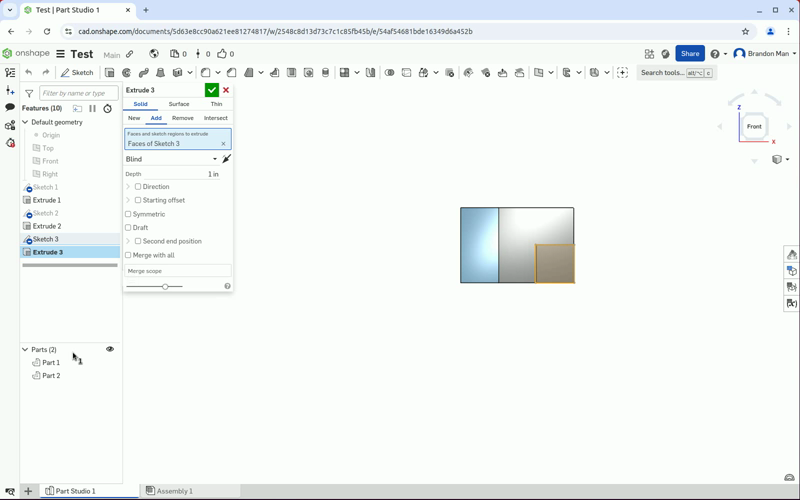
mouse_move(143, 106)
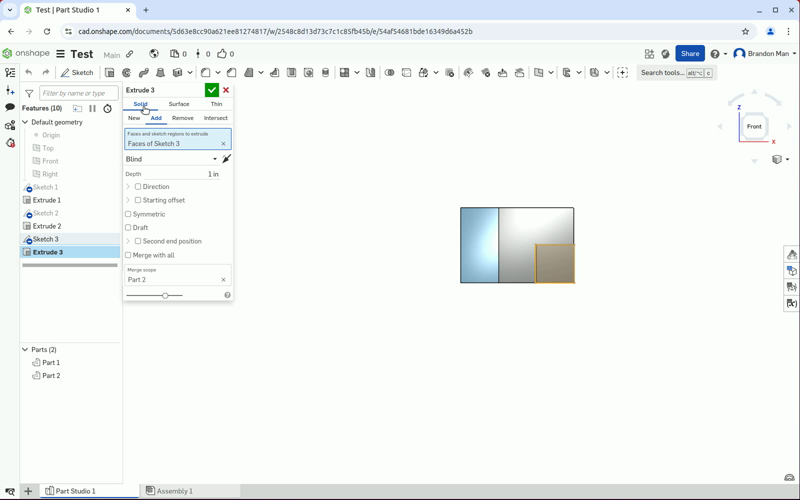
click(143, 106)
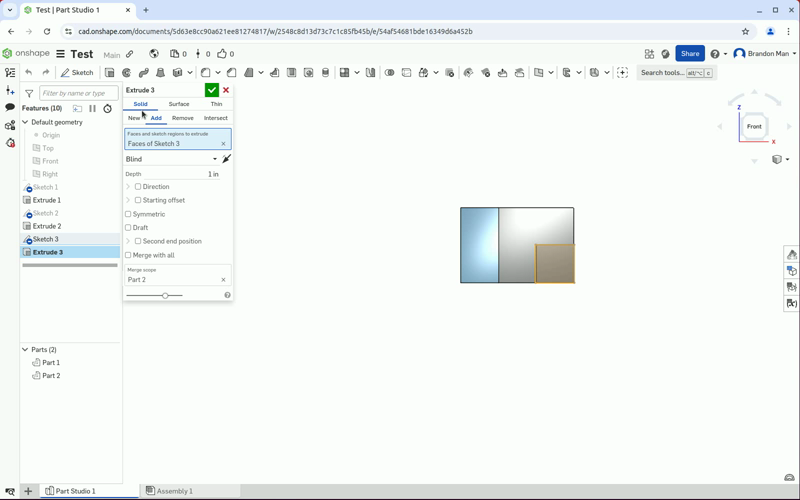
mouse_move(137, 120)
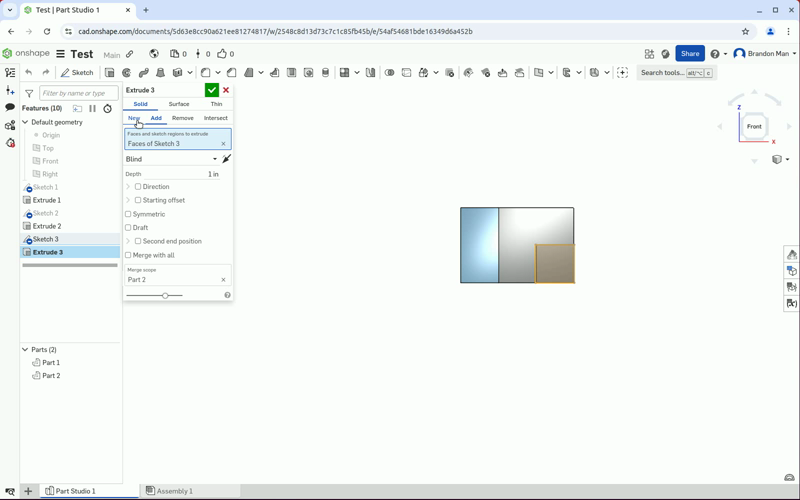
click(137, 120)
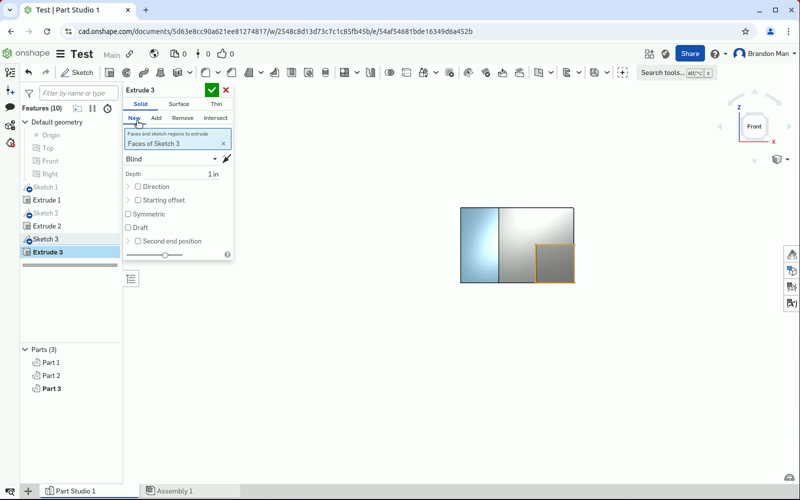
key(tab, 4)
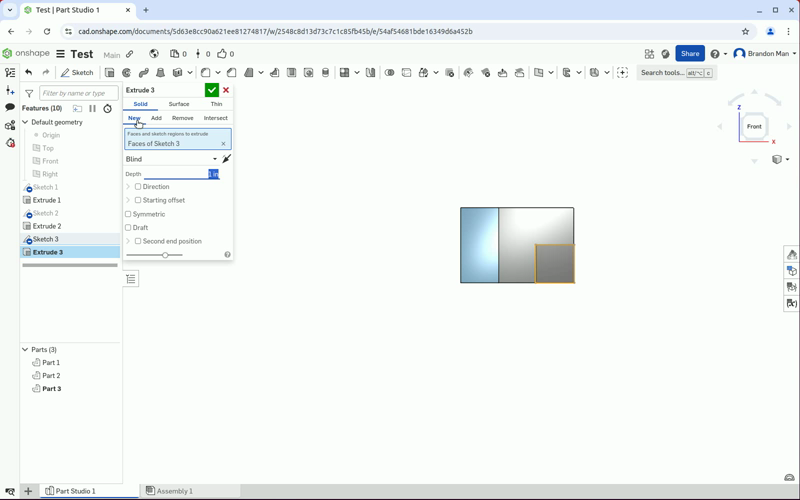
text(11.554)
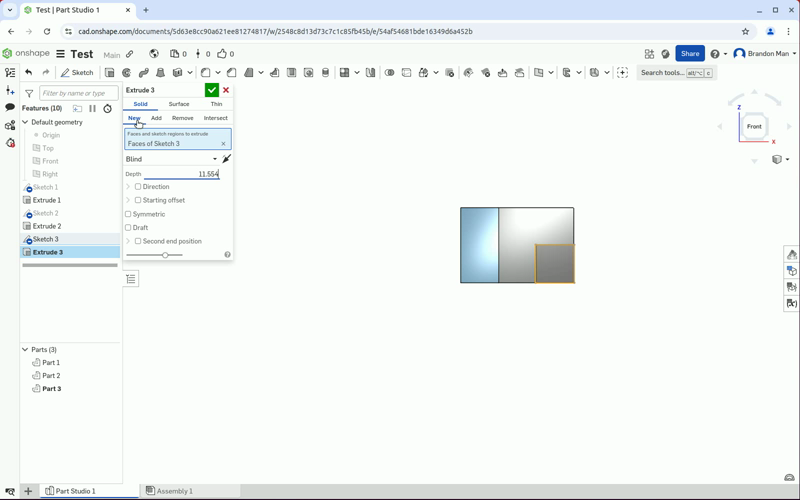
key(enter)
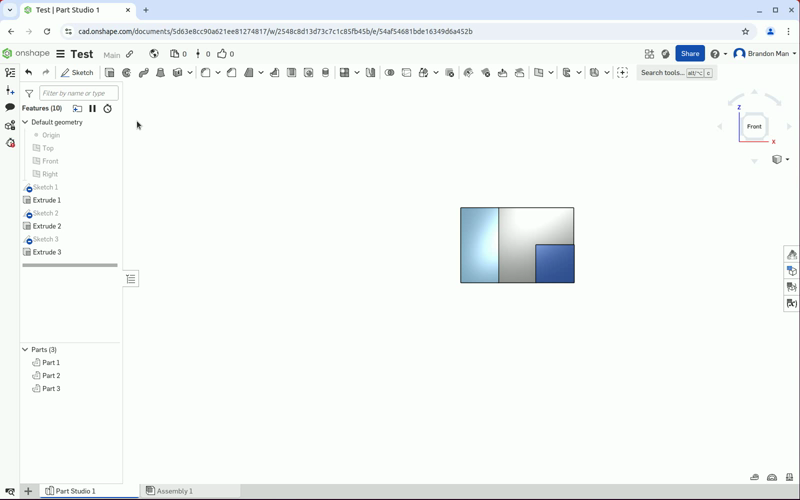
key(shift+h)
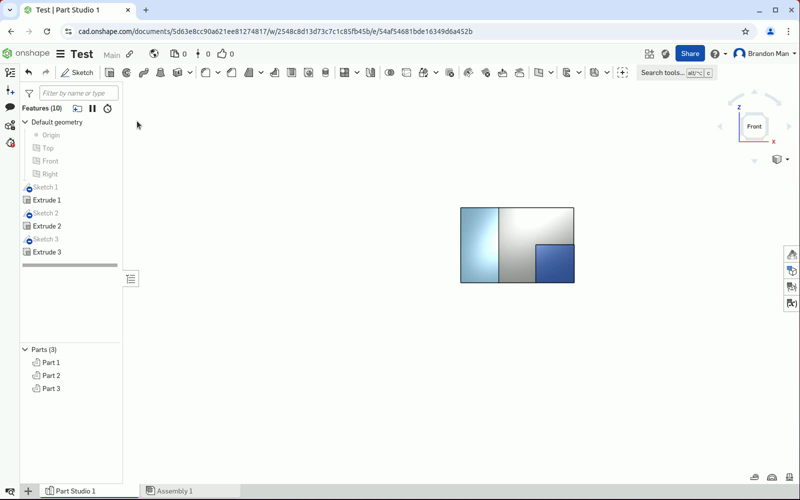
key(shift+h)
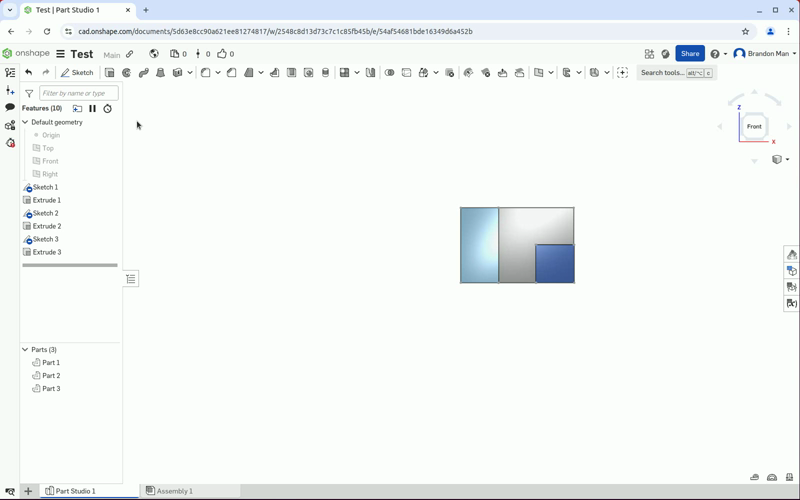
key(shift+7)
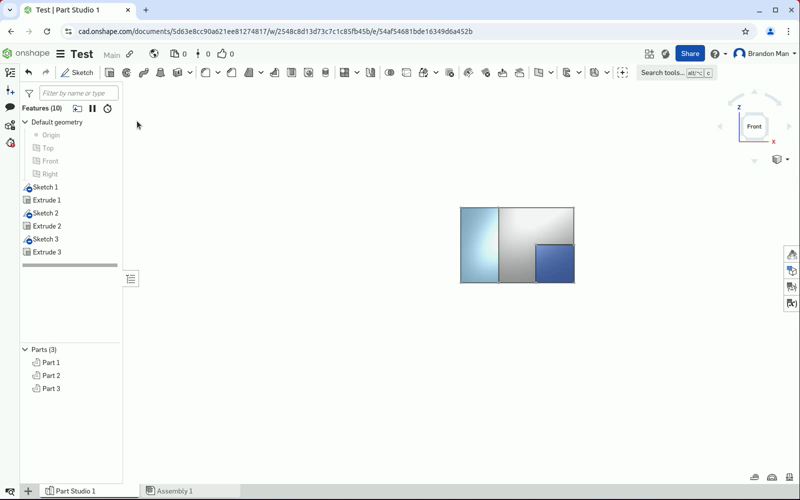
key(left, 2)
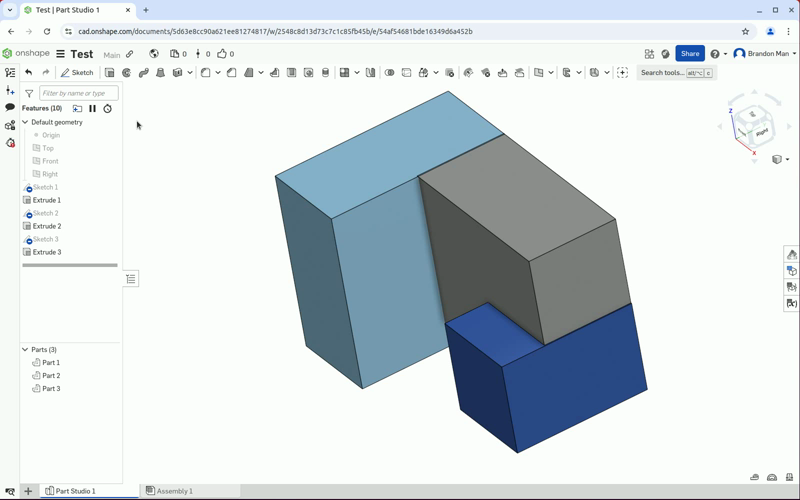
key(down, 2)
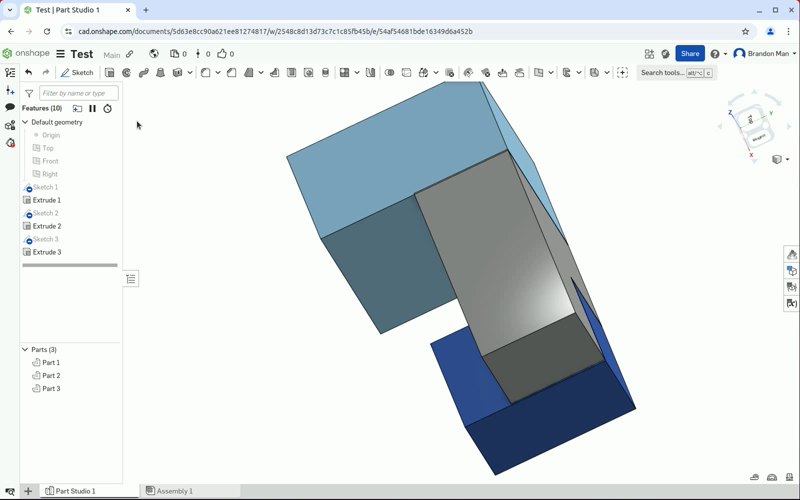
key(up, 2)
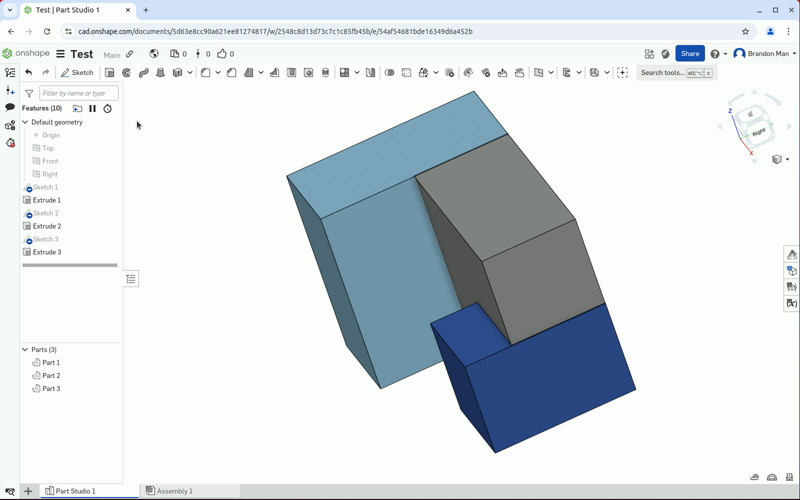
key(right, 2)
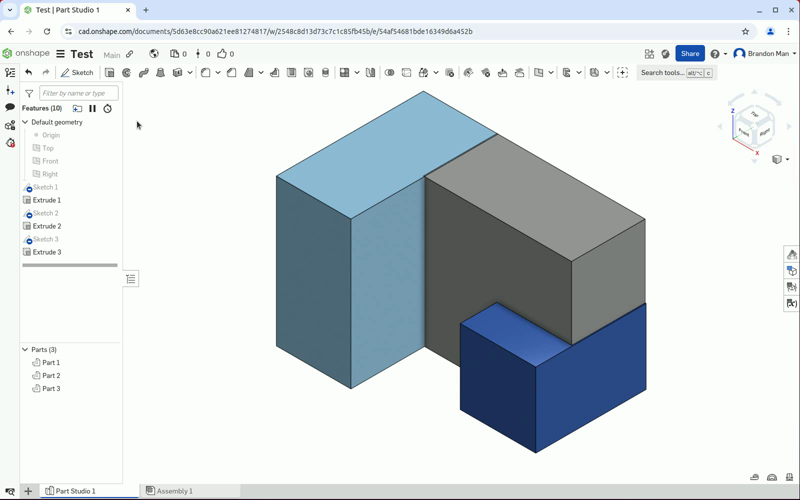
mouse_move(73, 189)
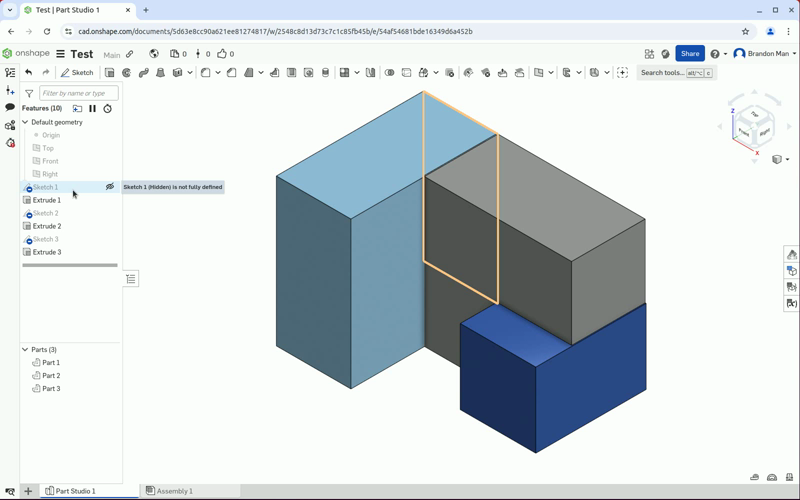
click(73, 189)